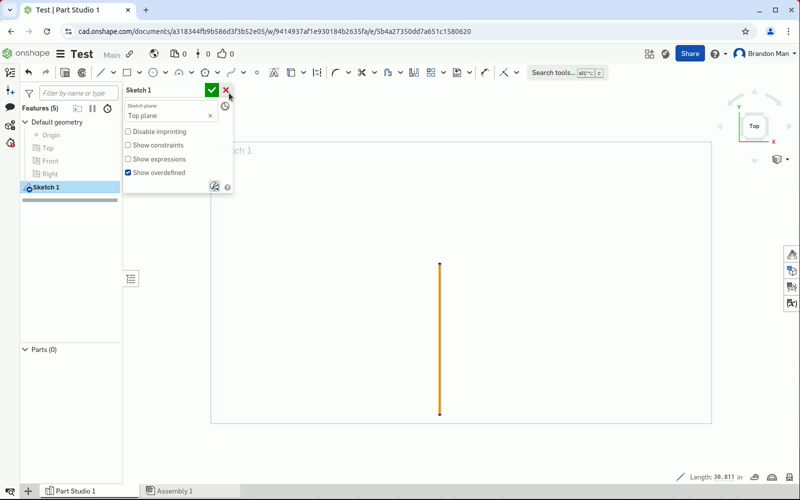
key(shift+h)
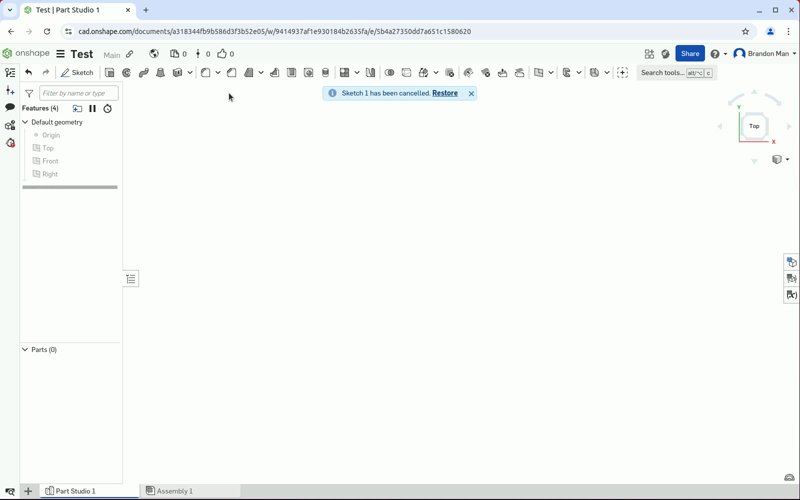
mouse_move(73, 352)
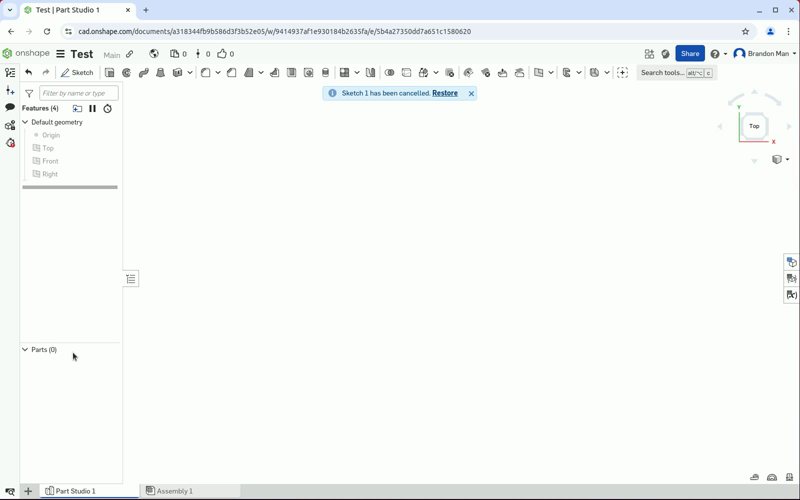
key(y)
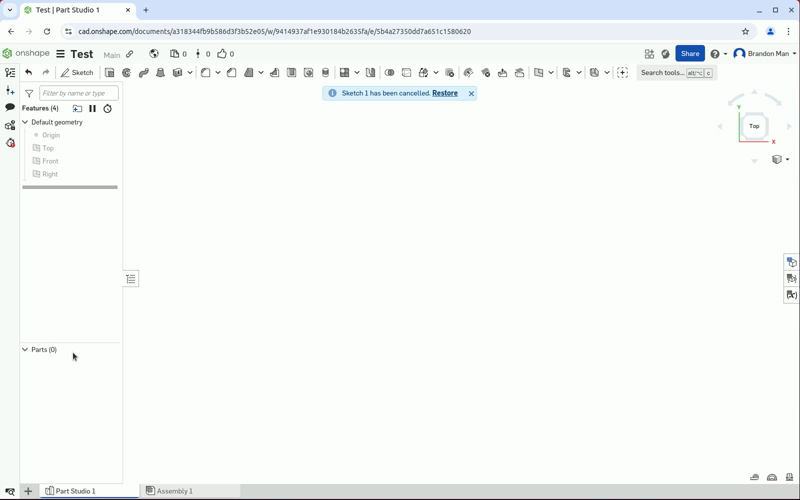
key(shift+p)
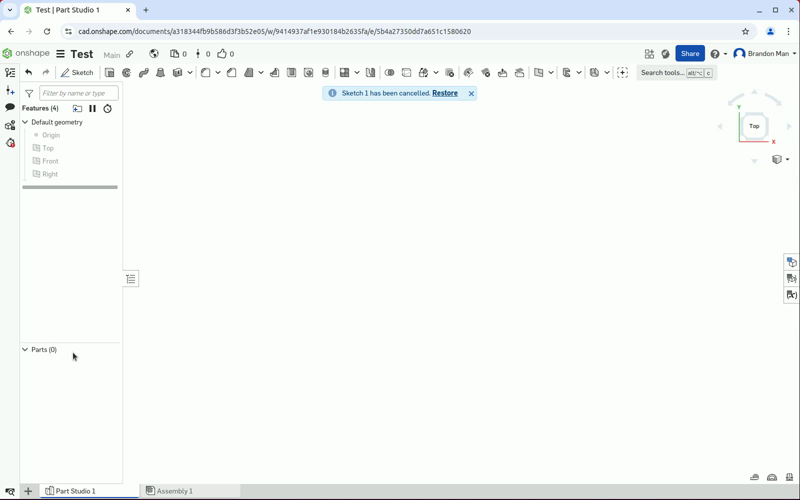
key(space)
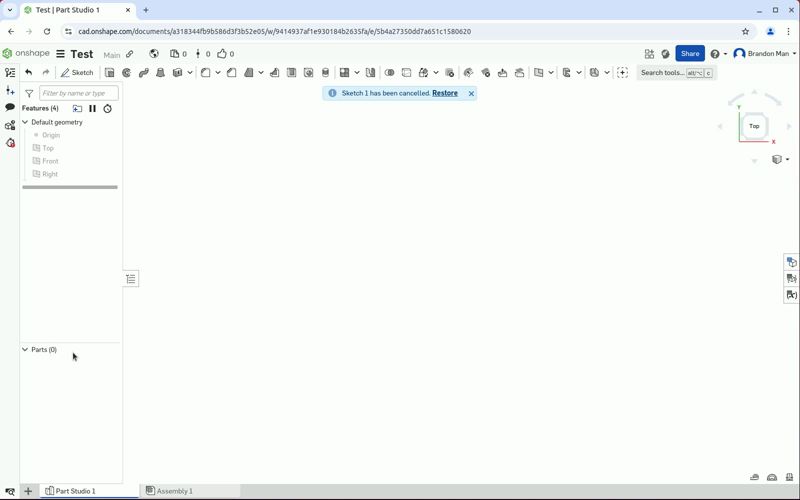
key_down(shift)
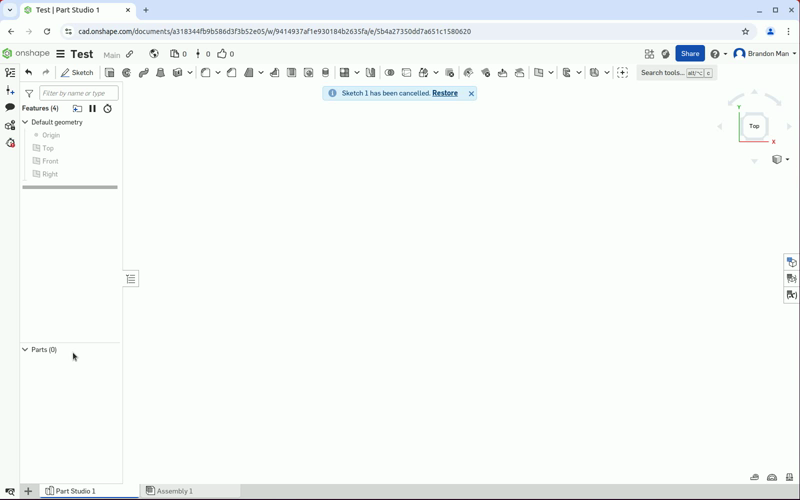
key(up)
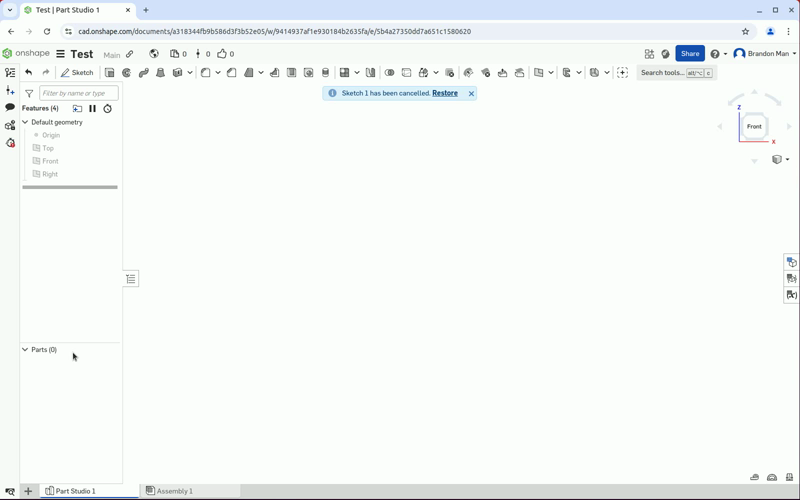
key_up(shift)
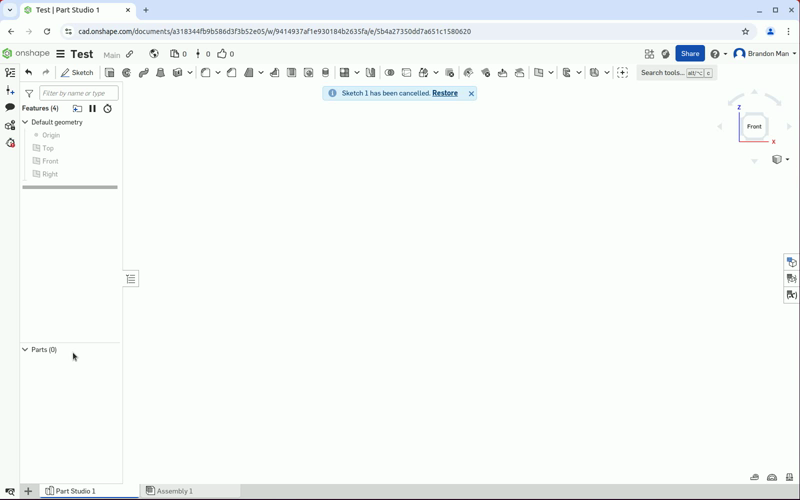
mouse_move(73, 352)
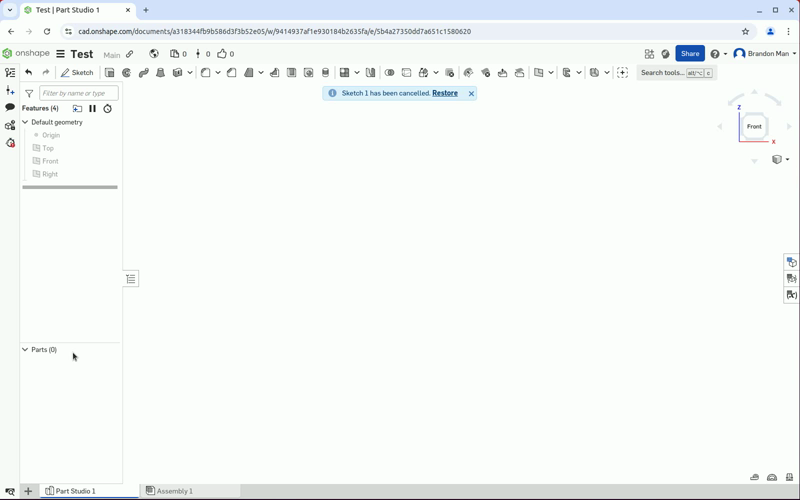
key(shift+y)
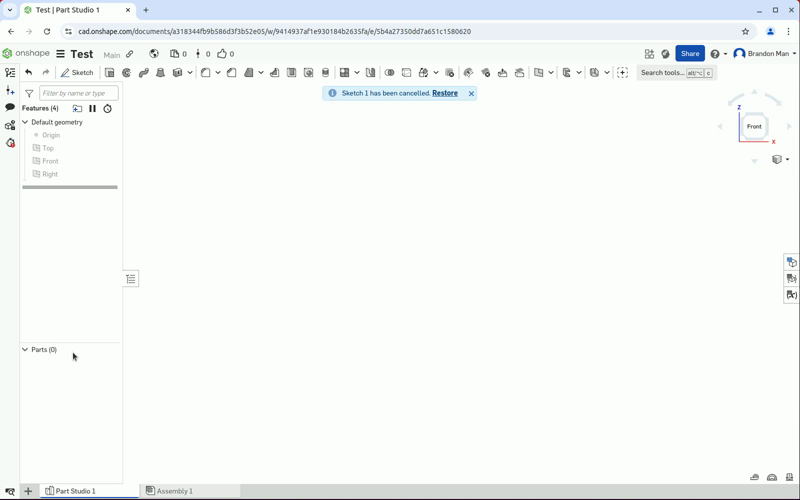
key(shift+s)
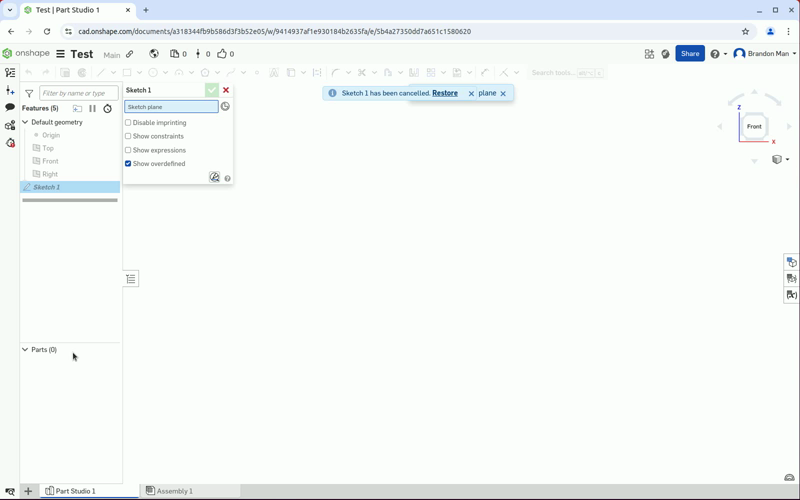
mouse_move(73, 163)
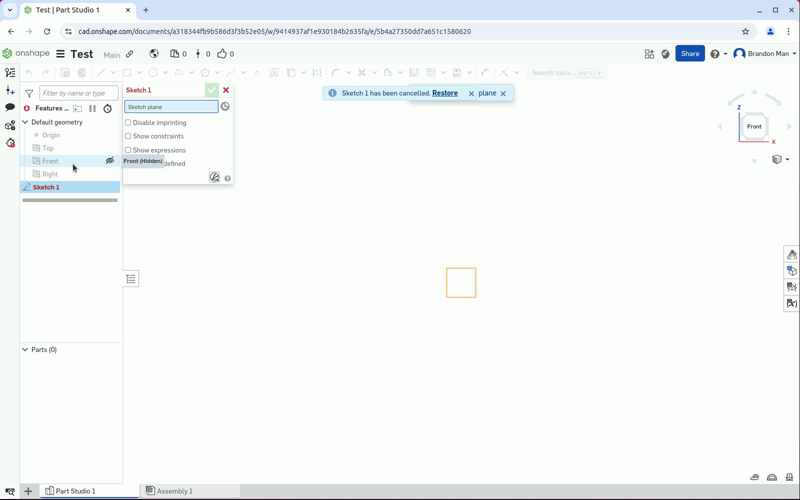
click(73, 163)
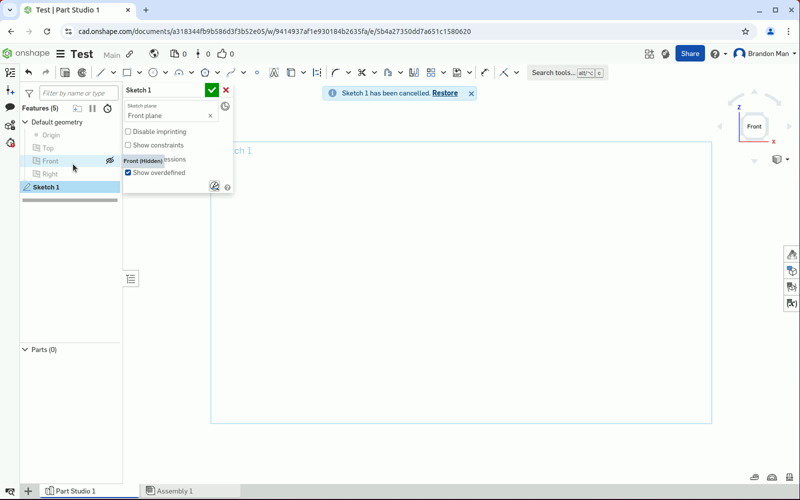
mouse_move(73, 352)
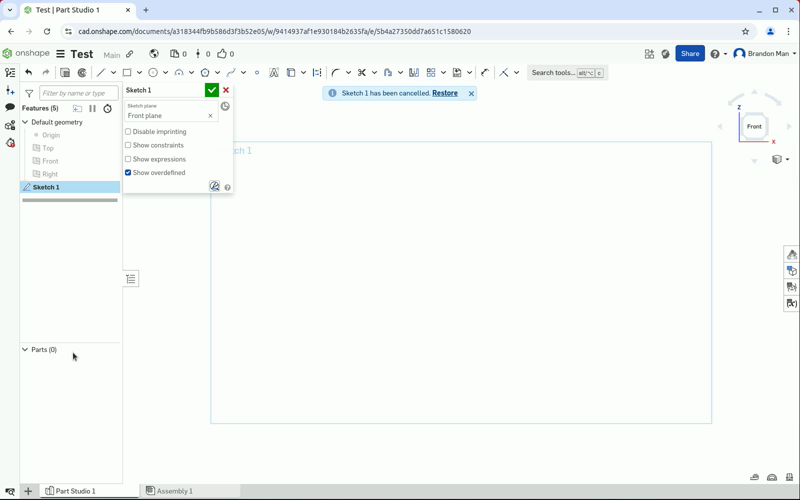
key(y)
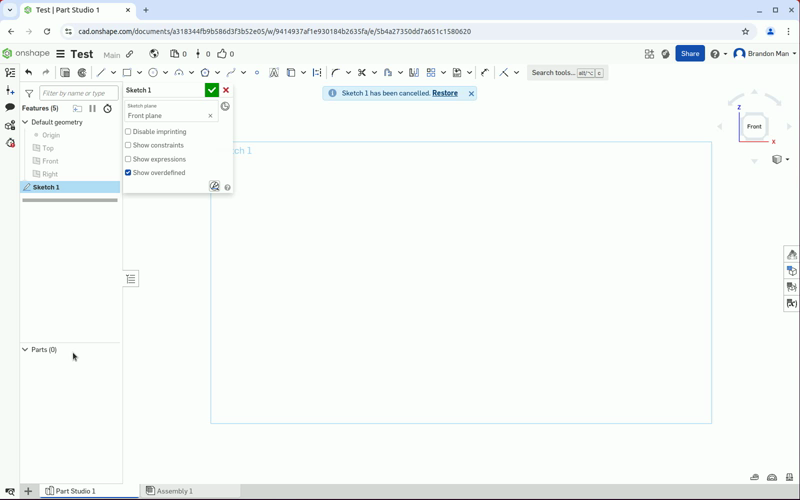
key(l)
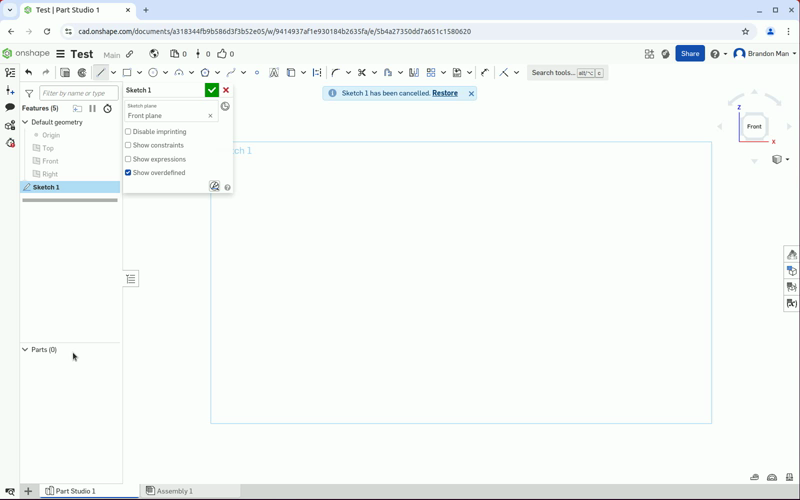
key_down(shift)
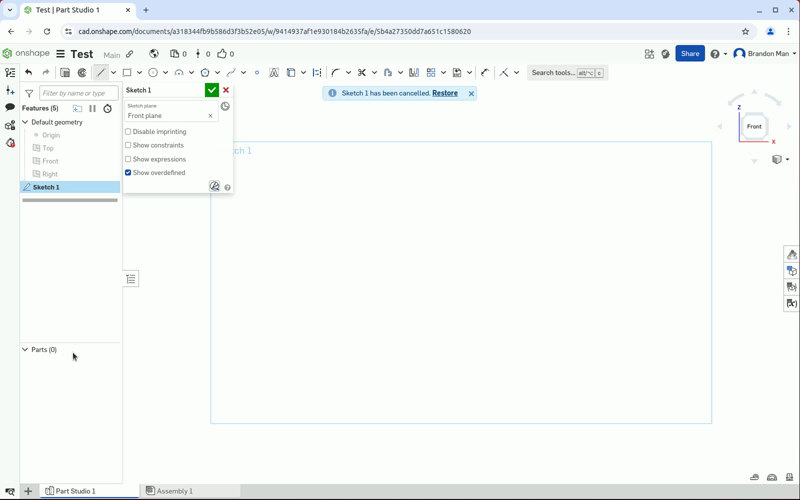
mouse_move(364, 201)
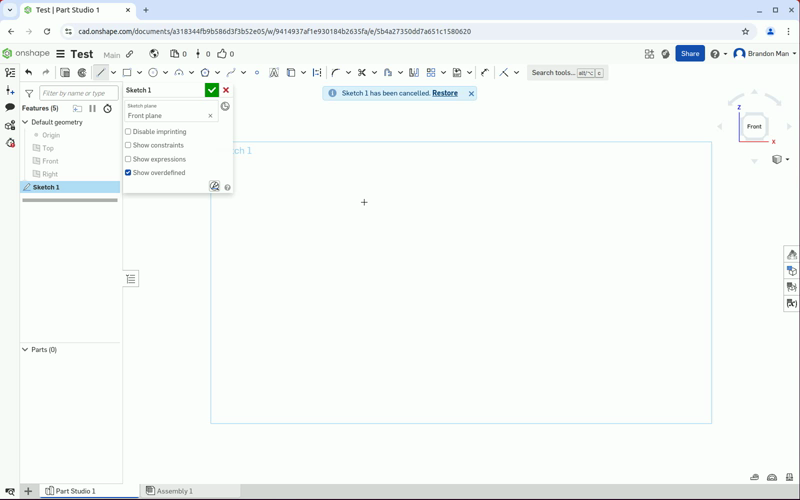
click(364, 201)
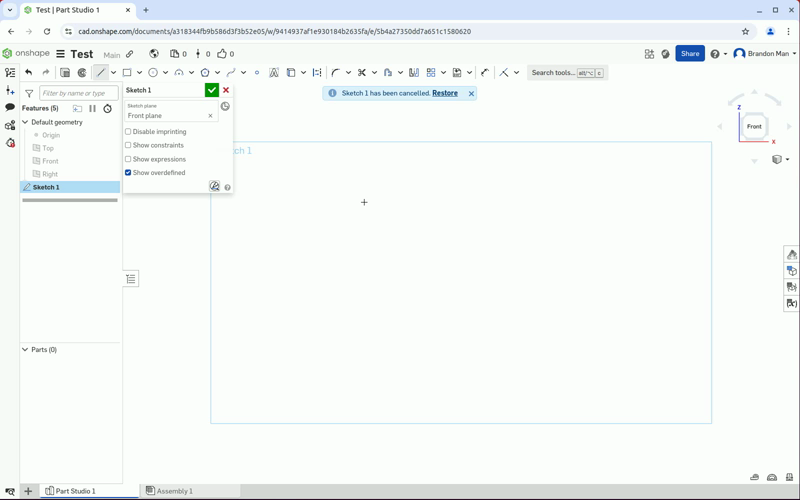
key_up(shift)
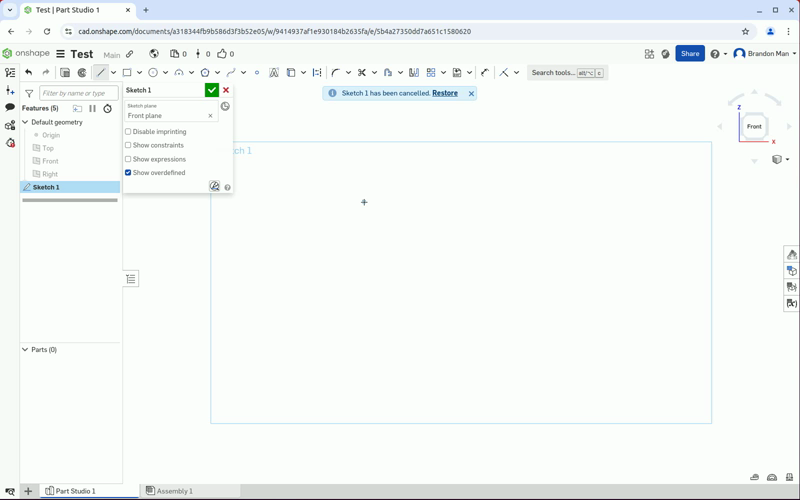
key_down(shift)
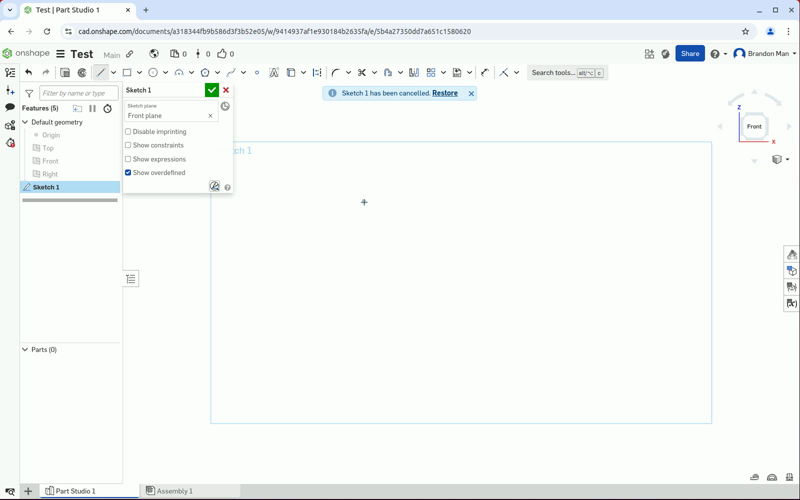
mouse_move(394, 201)
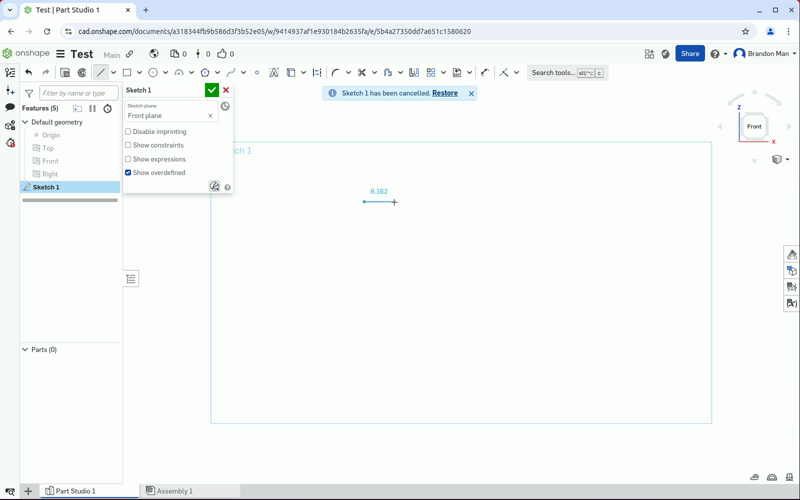
mouse_move(372, 201)
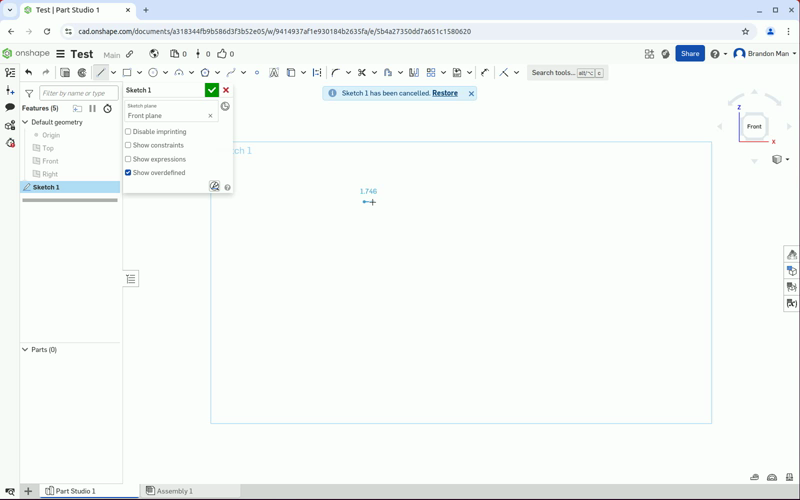
click(372, 201)
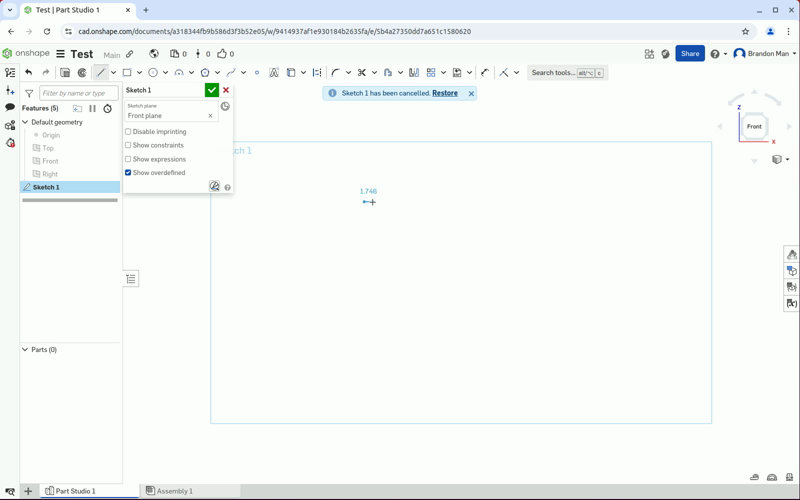
key_up(shift)
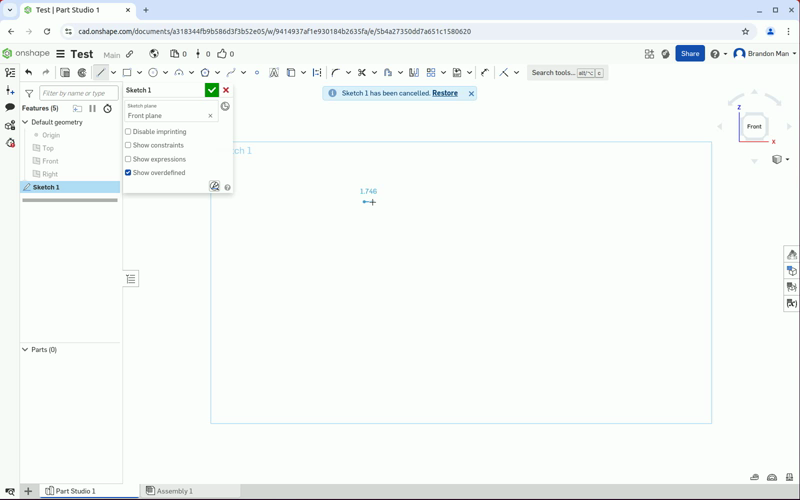
key_down(shift)
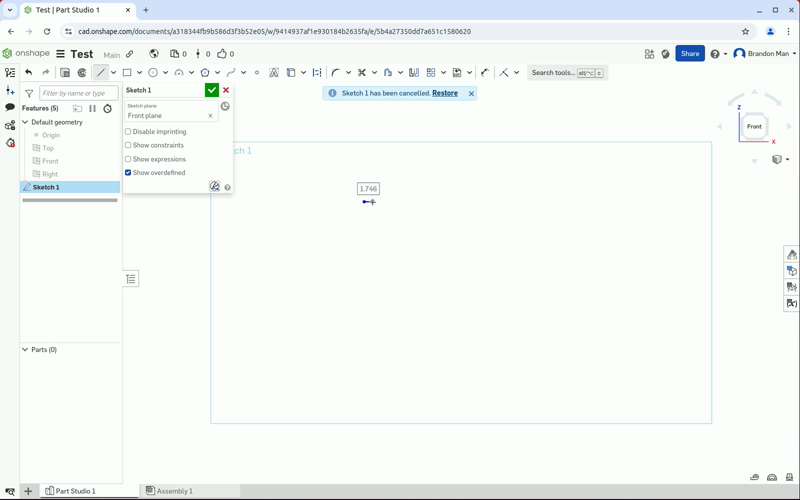
mouse_move(372, 362)
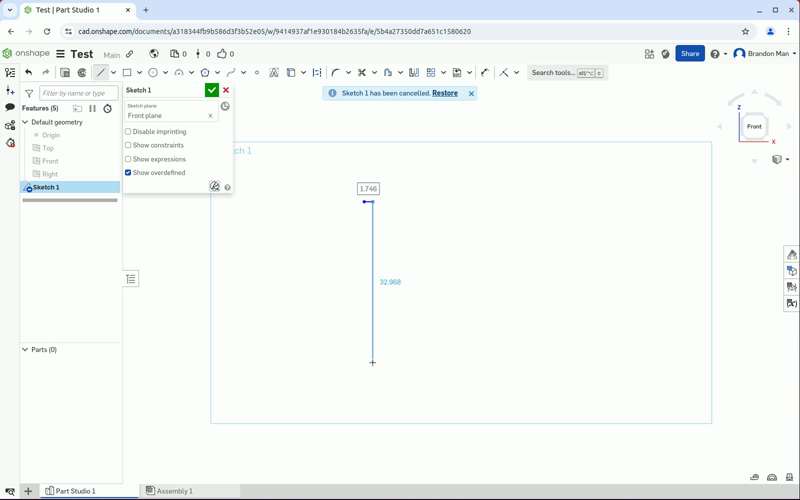
click(372, 362)
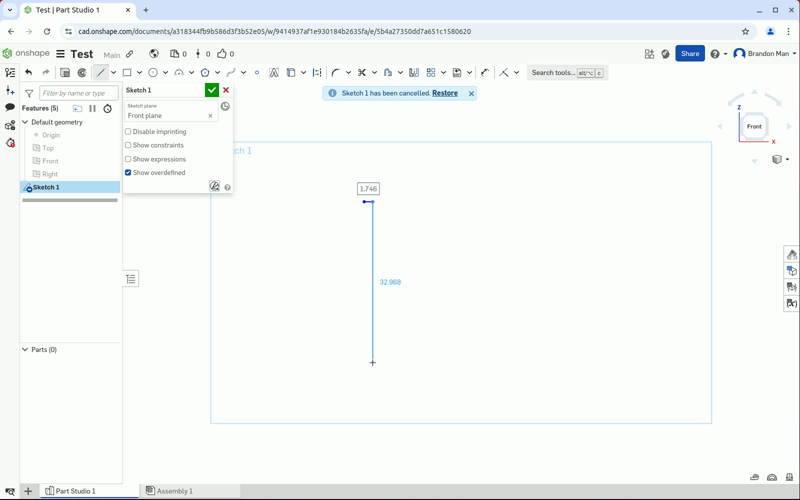
key_up(shift)
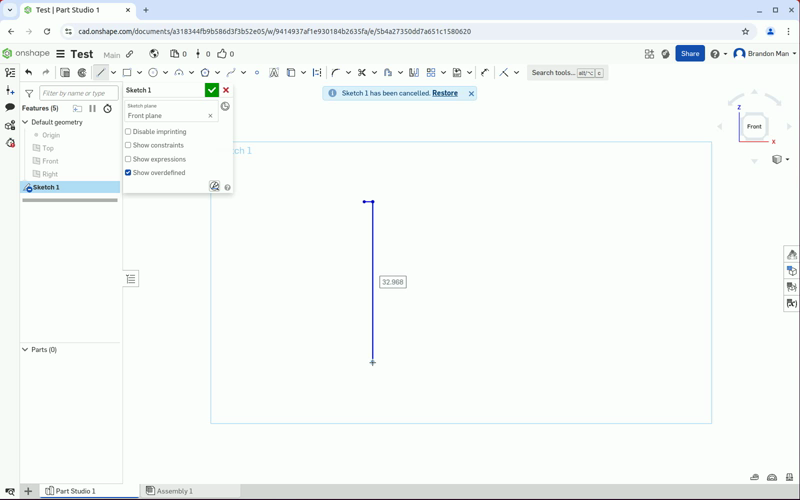
key_down(shift)
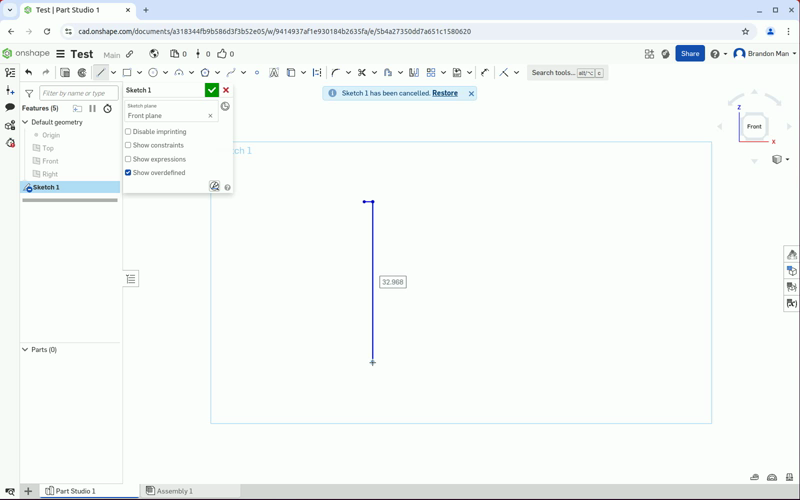
mouse_move(557, 362)
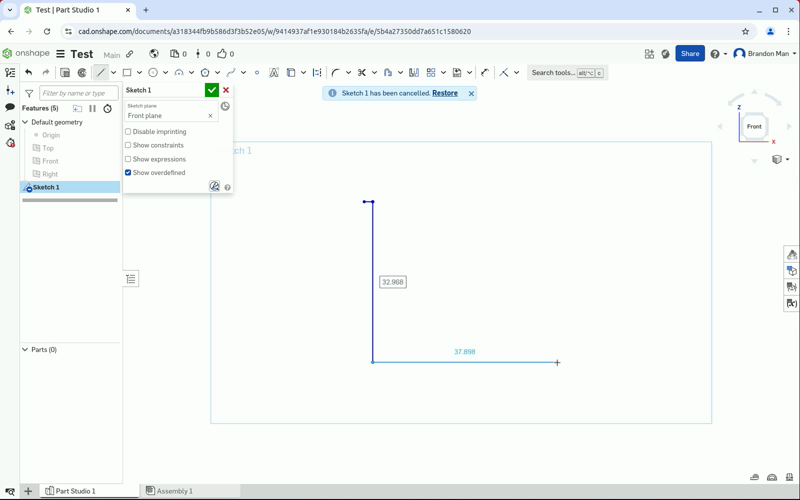
click(557, 362)
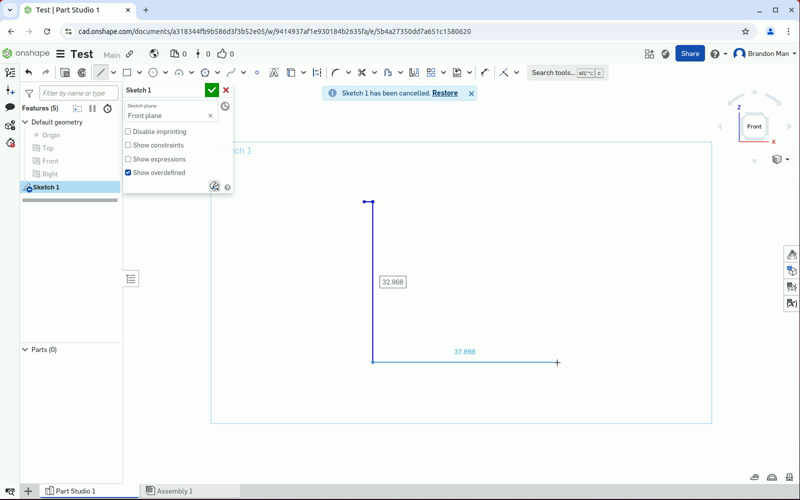
key_up(shift)
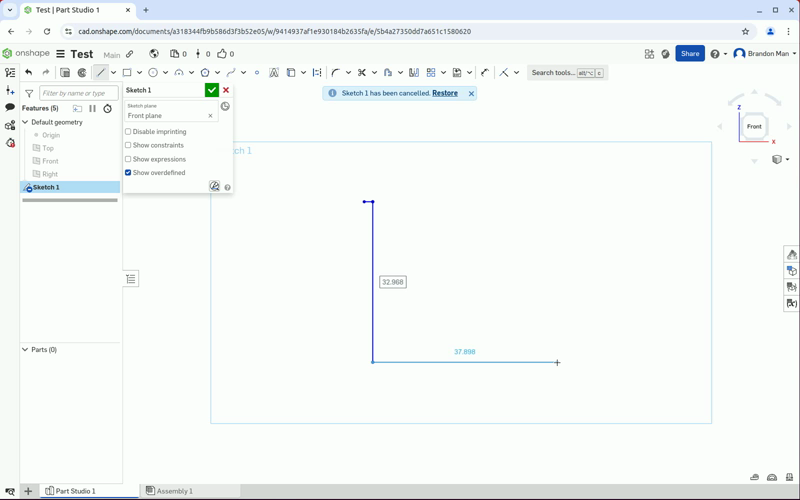
key_down(shift)
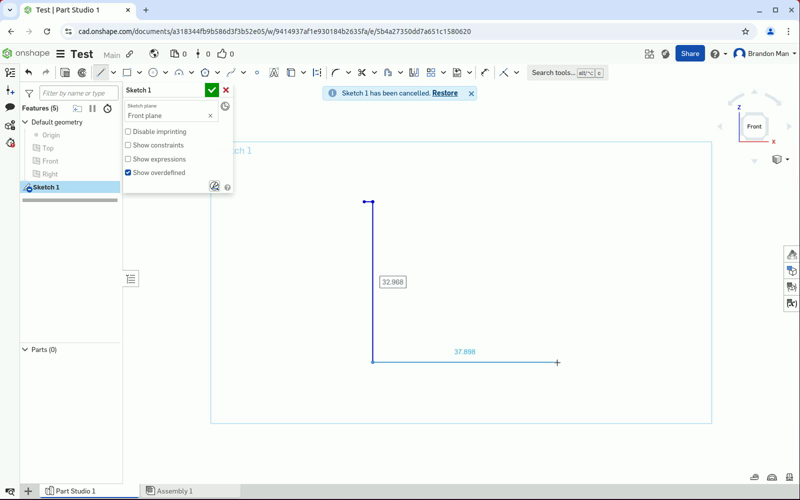
mouse_move(557, 202)
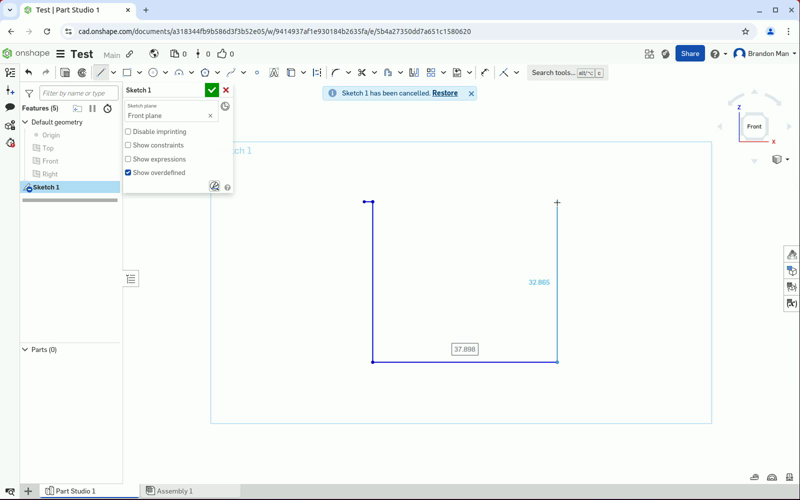
click(557, 202)
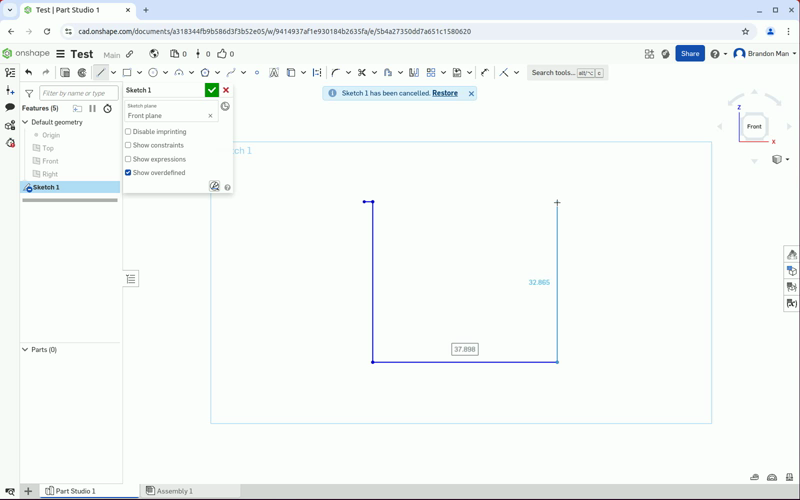
key_up(shift)
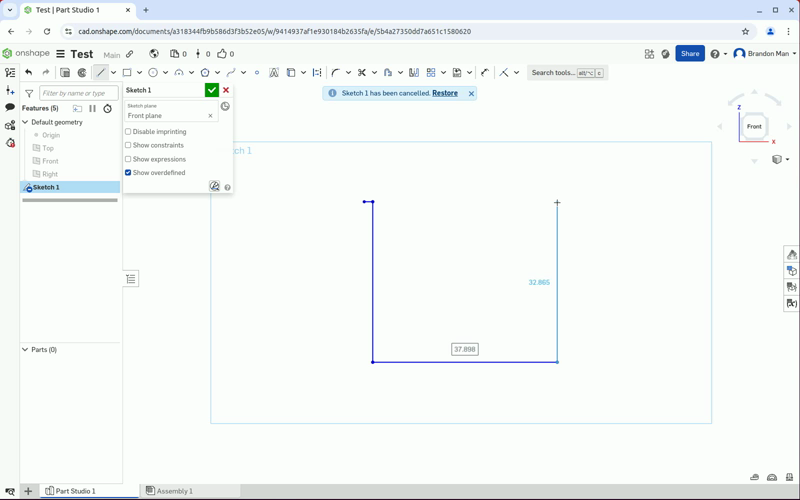
key_down(shift)
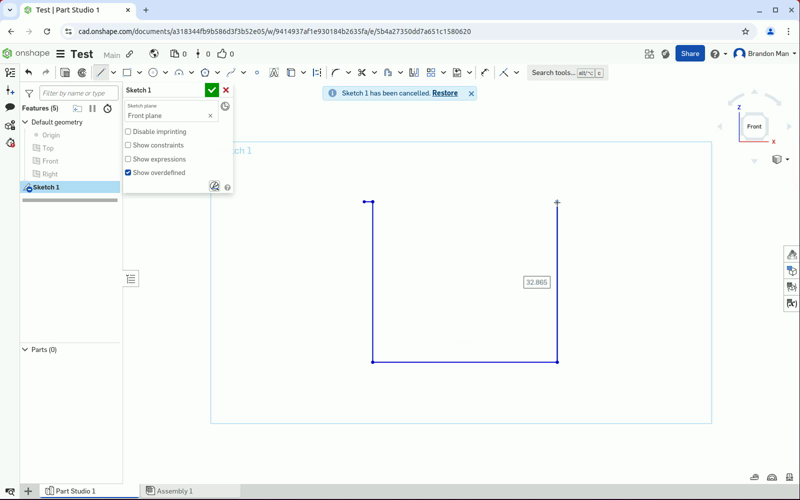
mouse_move(461, 169)
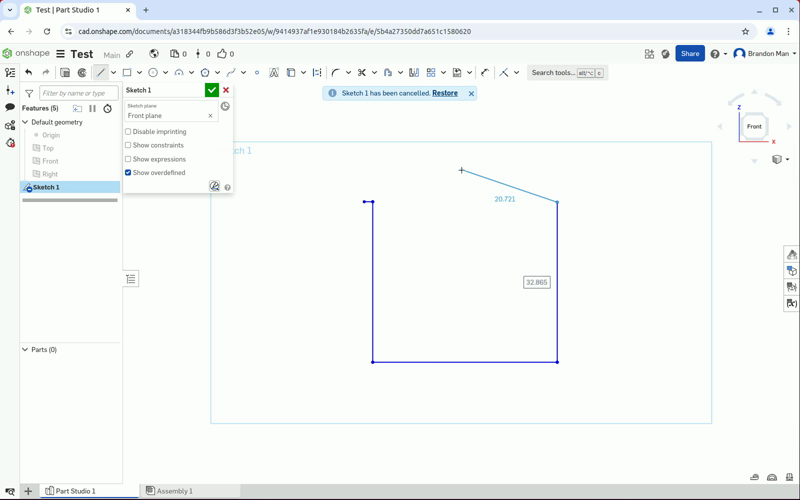
click(461, 169)
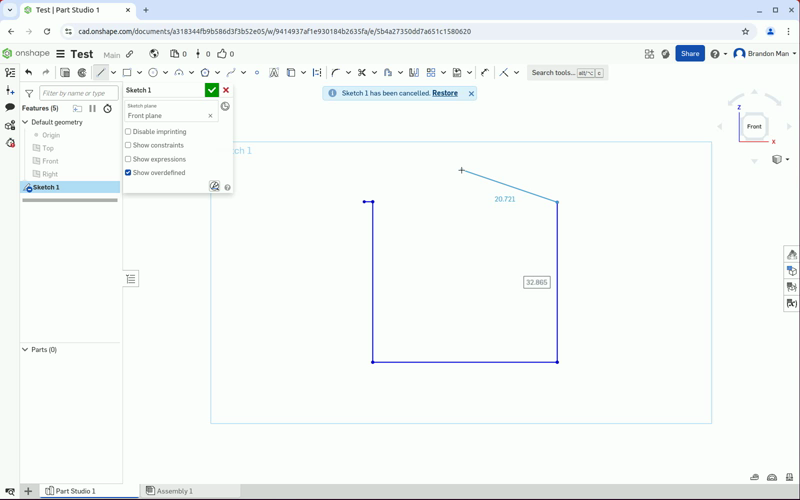
key_up(shift)
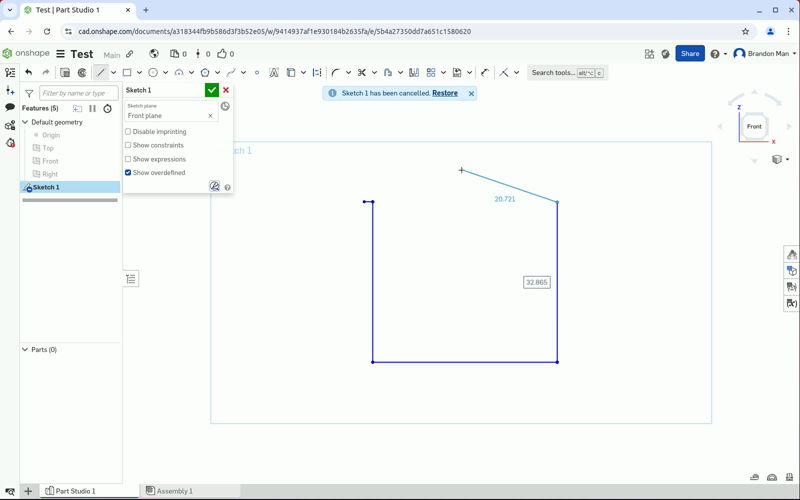
key_down(shift)
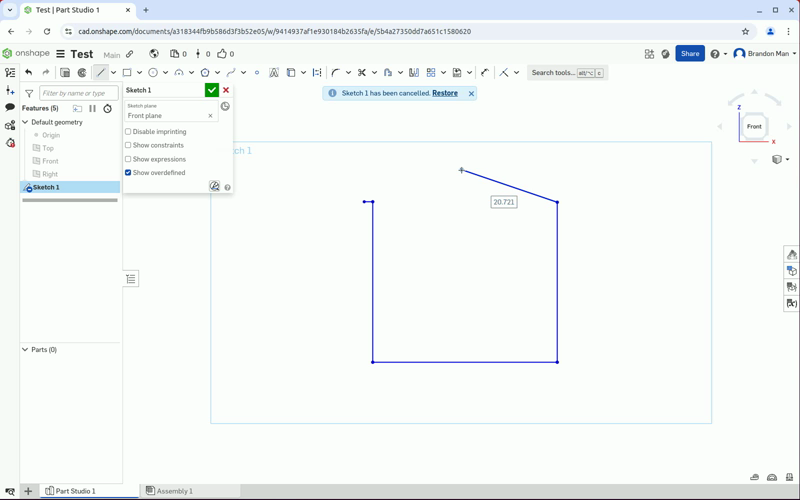
mouse_move(364, 201)
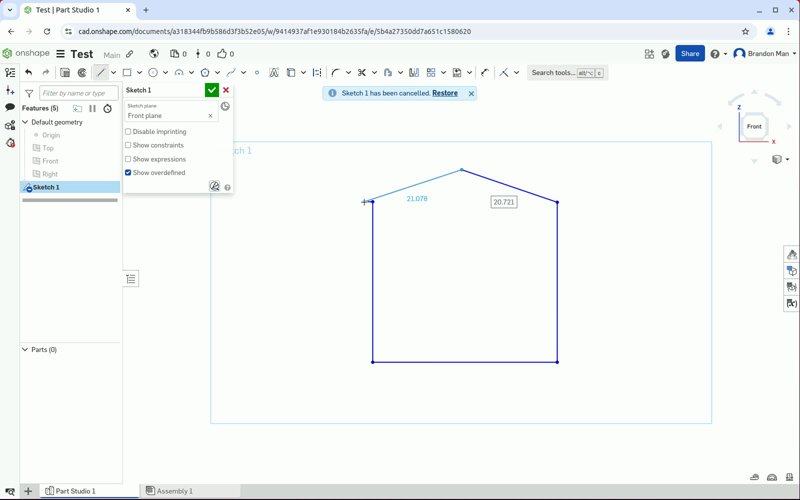
key_up(shift)
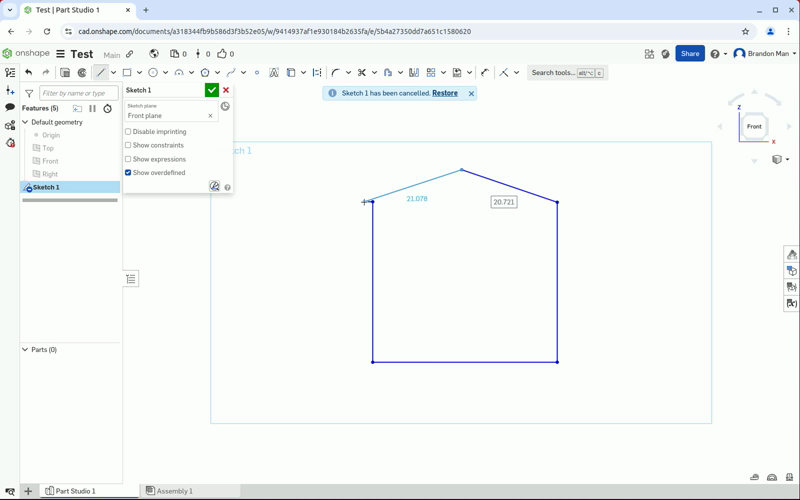
click(364, 201)
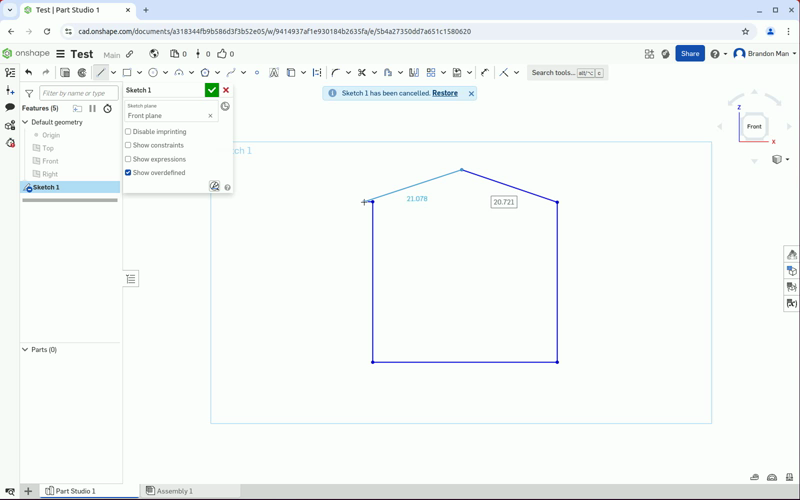
key(esc)
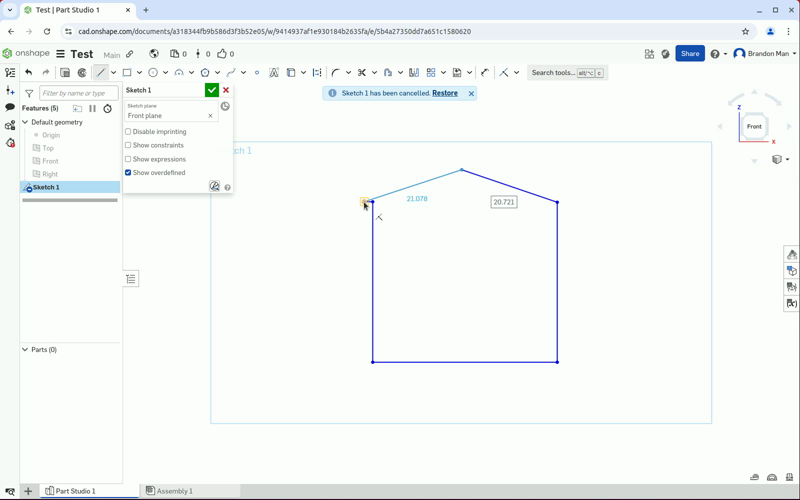
mouse_move(516, 280)
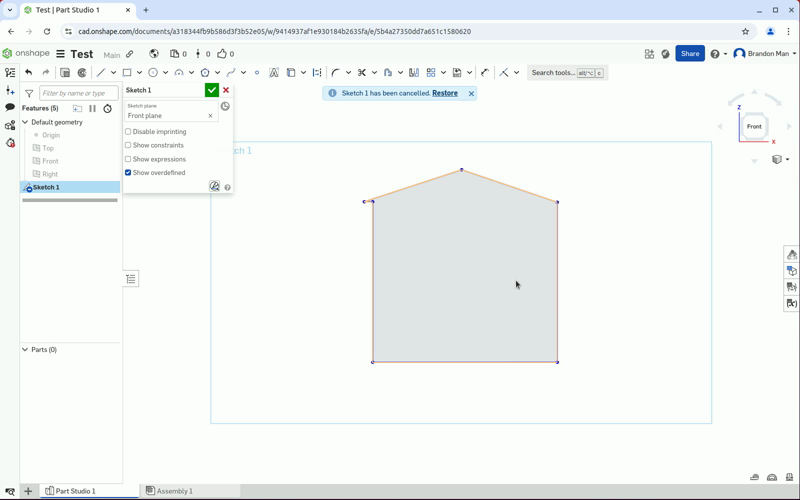
click(516, 280)
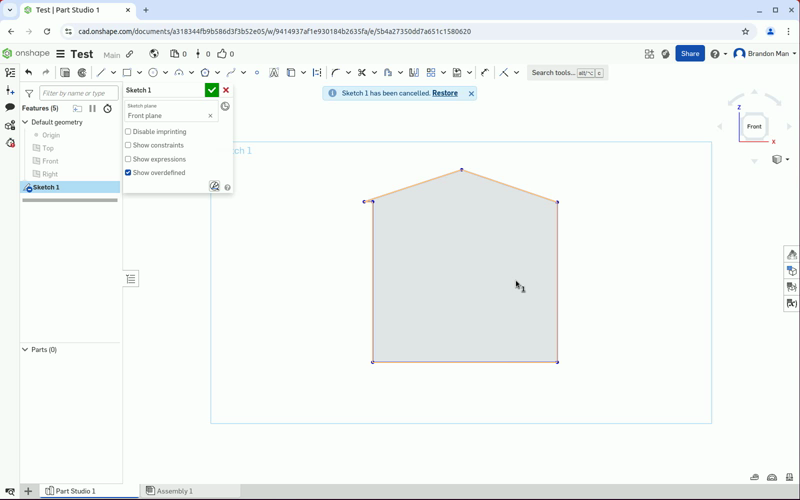
mouse_move(73, 352)
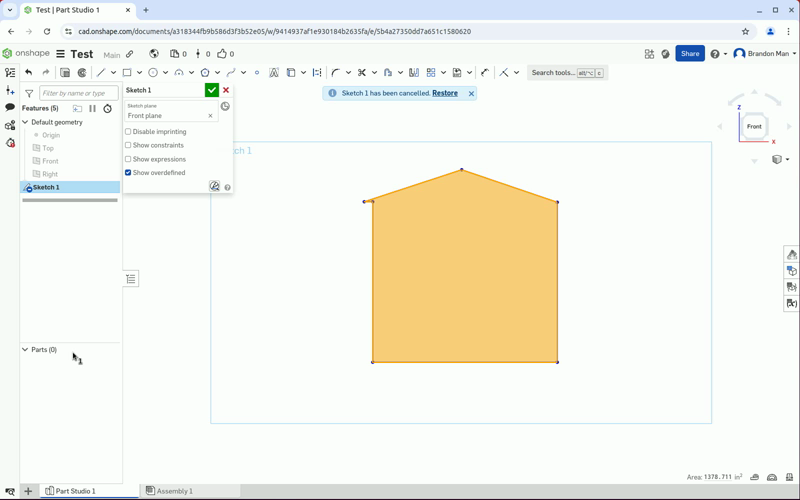
key(shift+y)
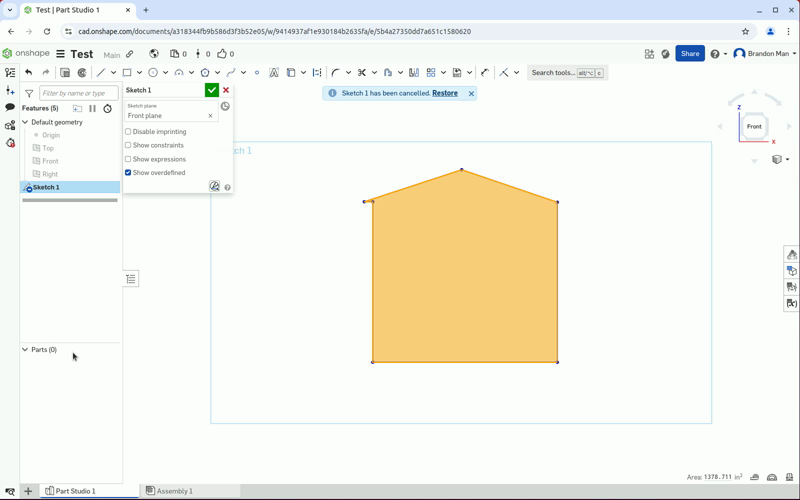
key(shift+e)
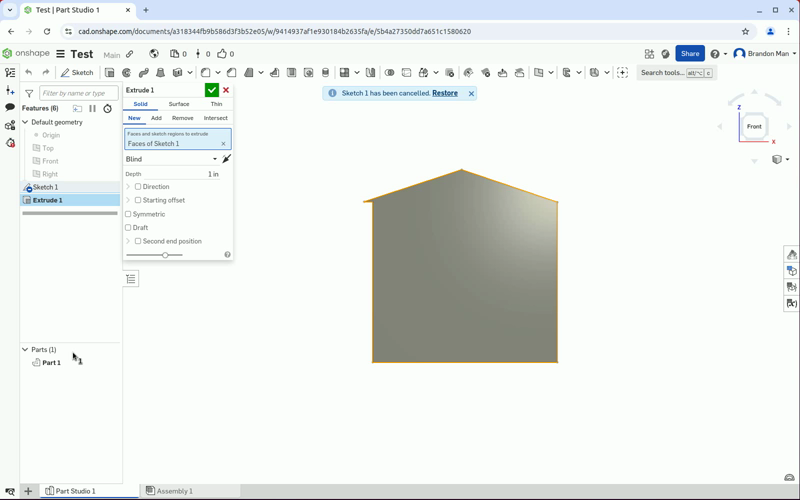
mouse_move(143, 106)
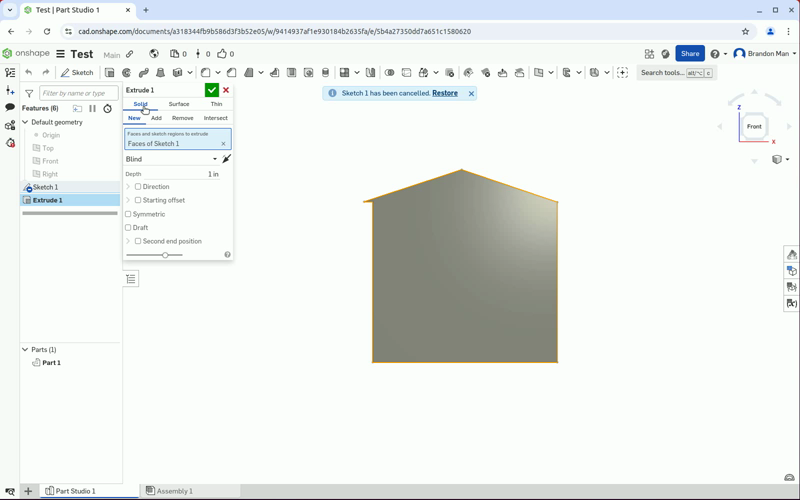
click(143, 106)
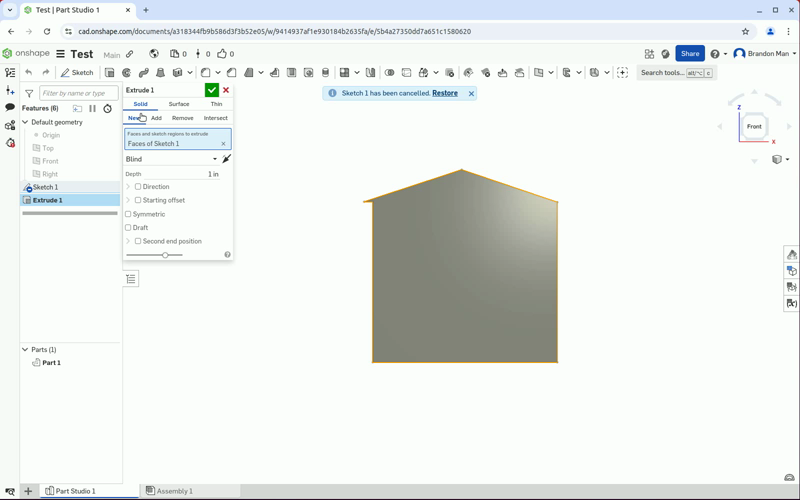
mouse_move(137, 120)
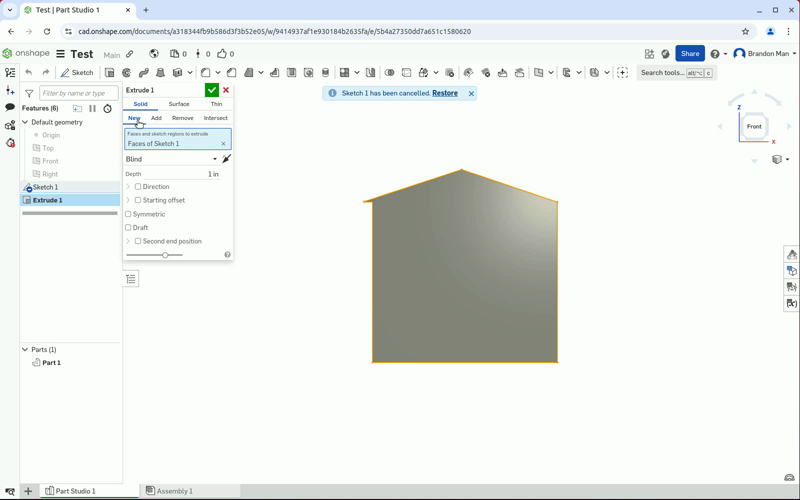
click(137, 120)
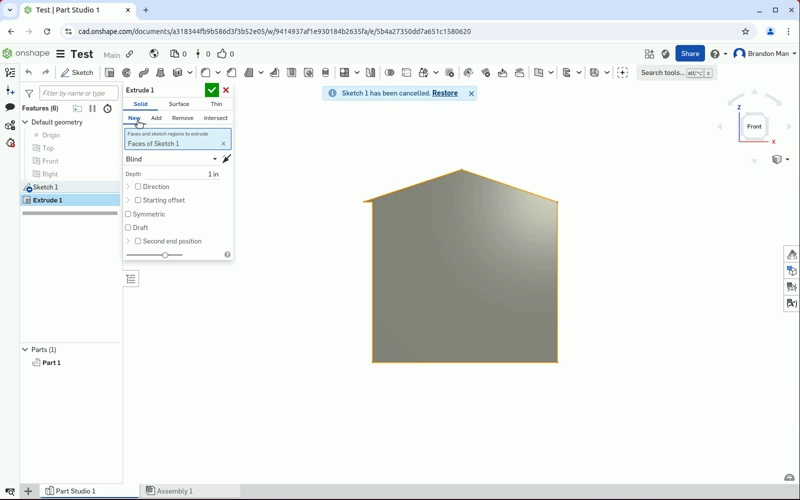
key(tab, 4)
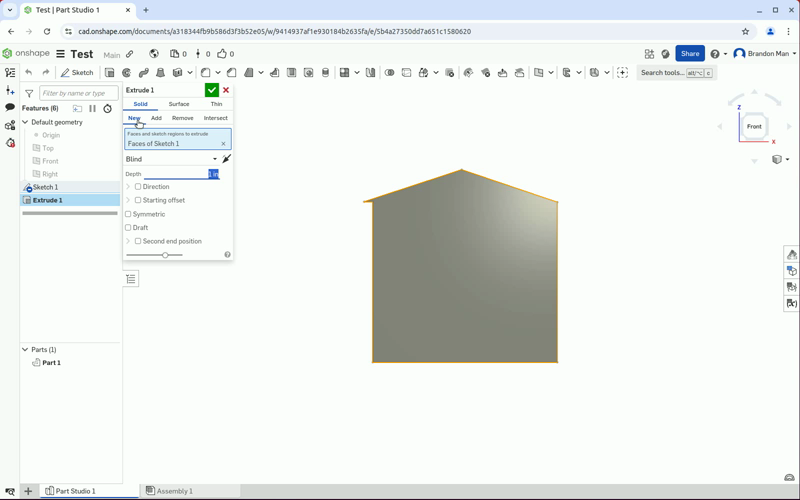
text(0.241)
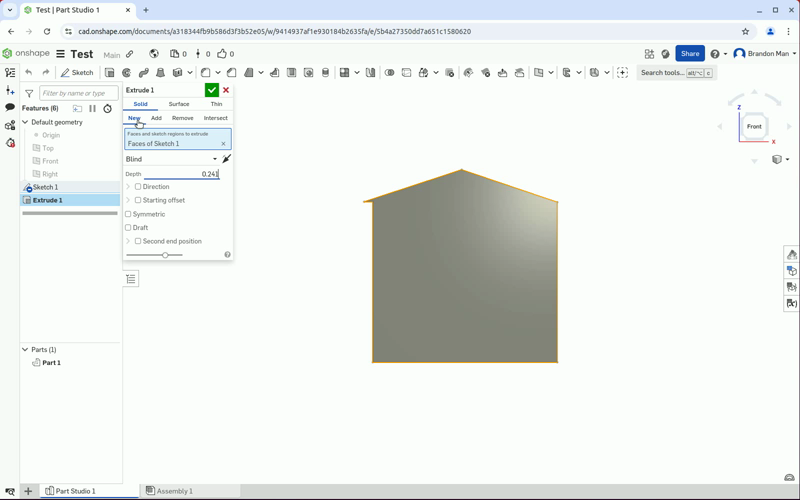
key(enter)
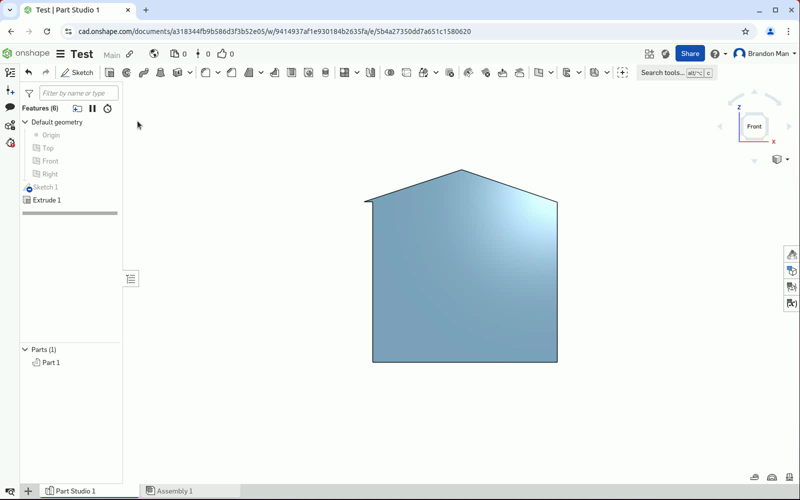
key(shift+h)
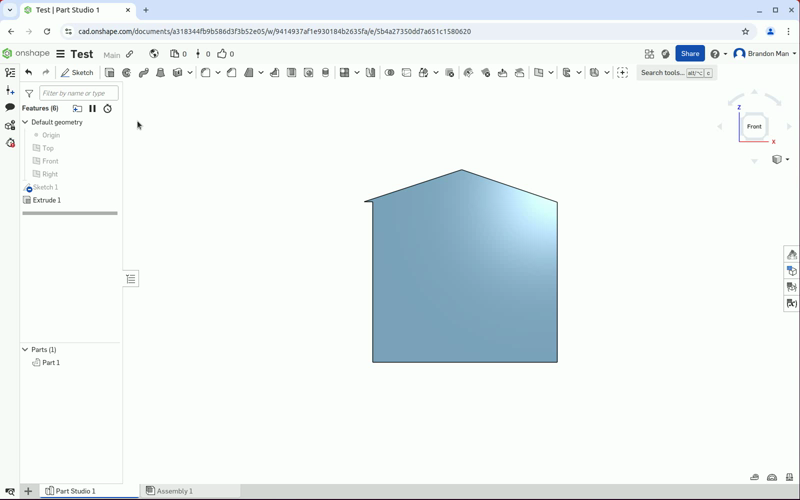
key(shift+h)
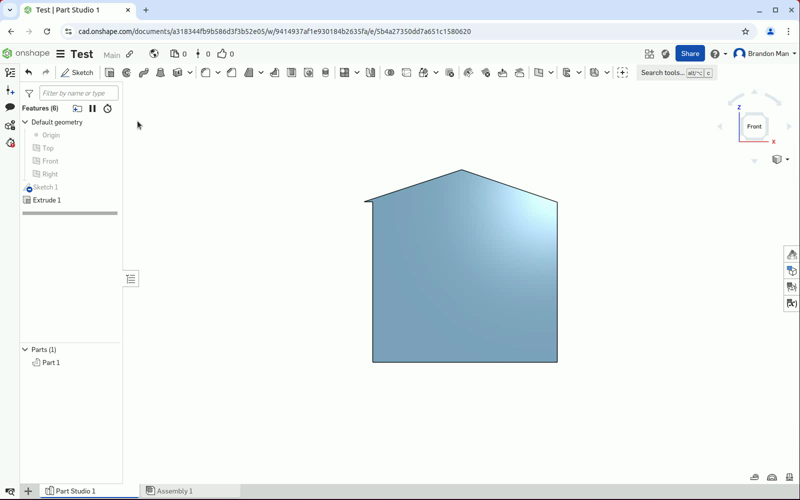
mouse_move(73, 189)
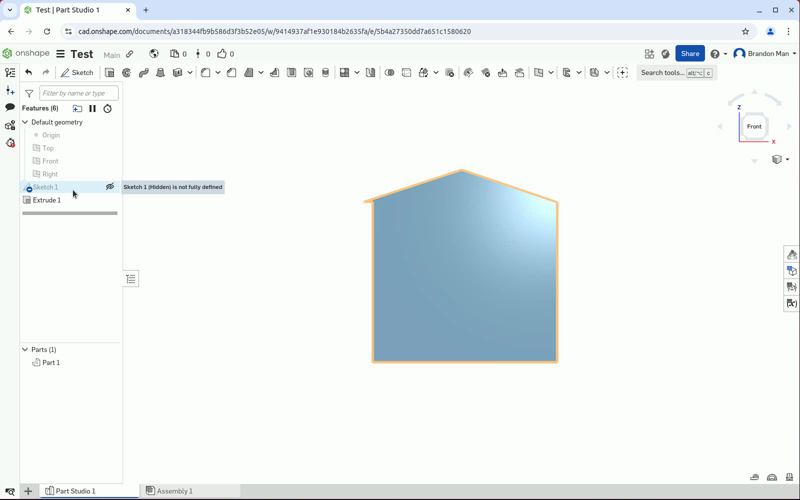
click(73, 189)
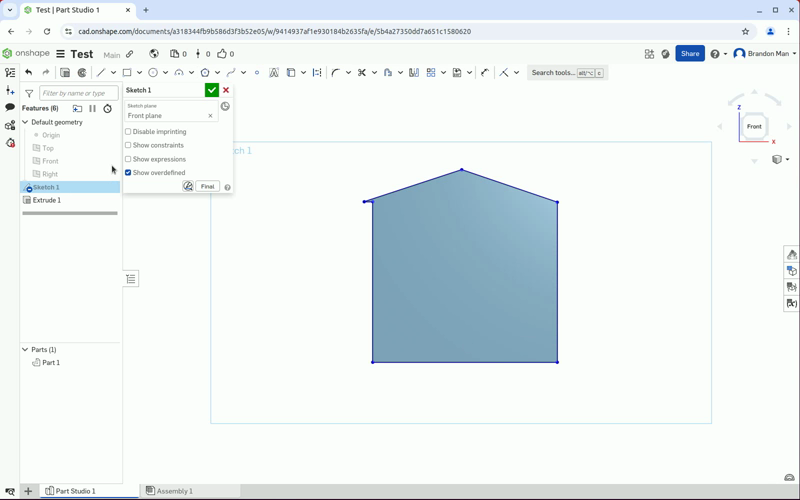
mouse_move(229, 92)
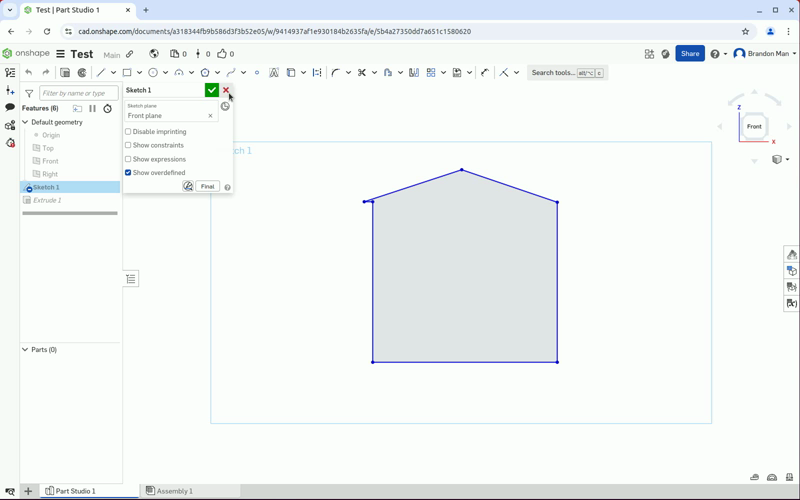
click(229, 92)
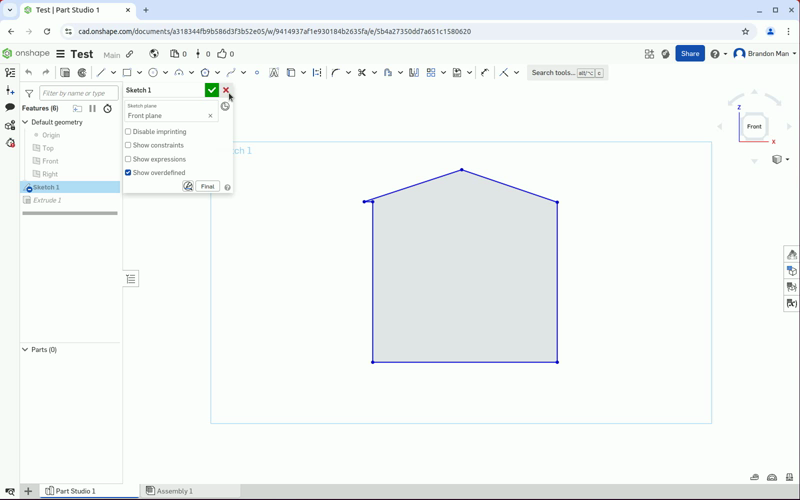
key(shift+s)
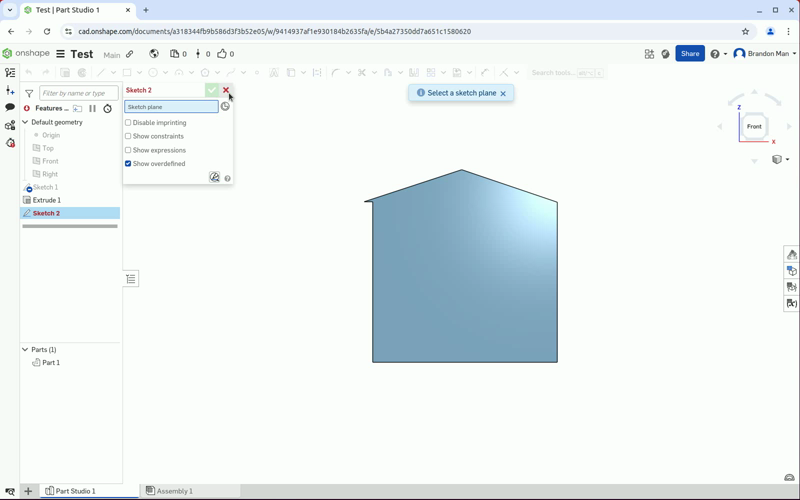
mouse_move(73, 163)
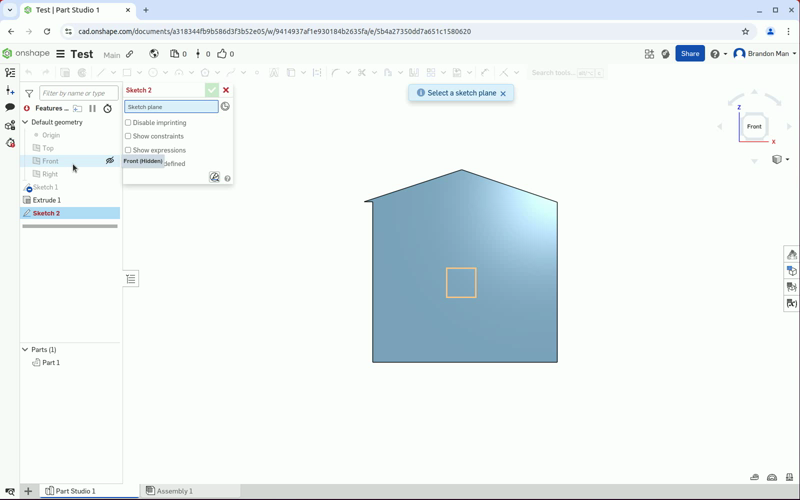
click(73, 163)
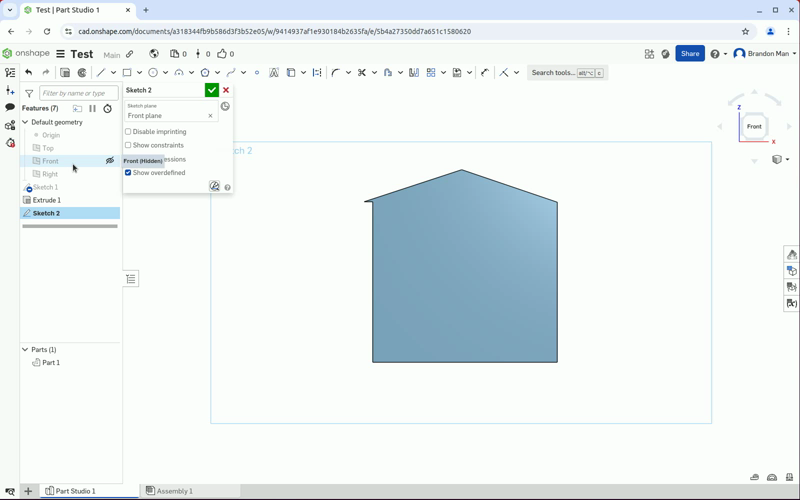
mouse_move(73, 352)
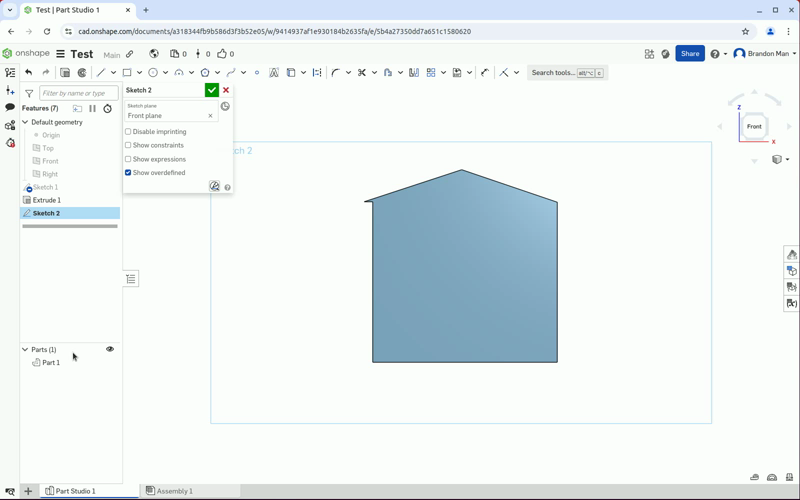
key(y)
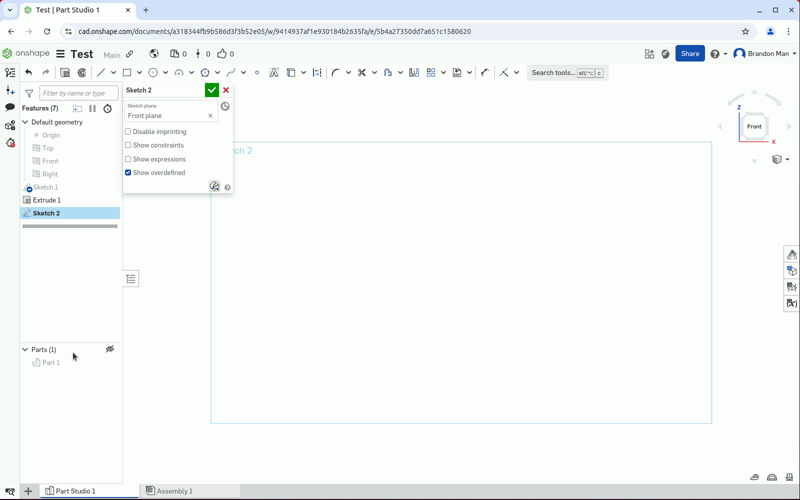
key(l)
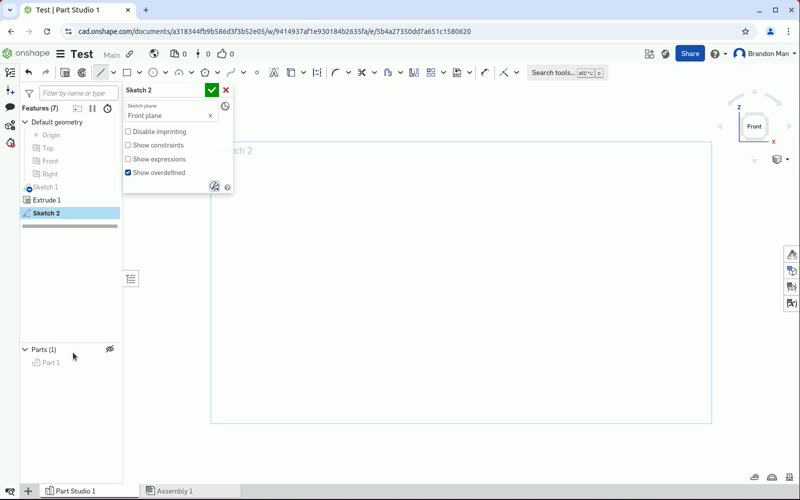
key_down(shift)
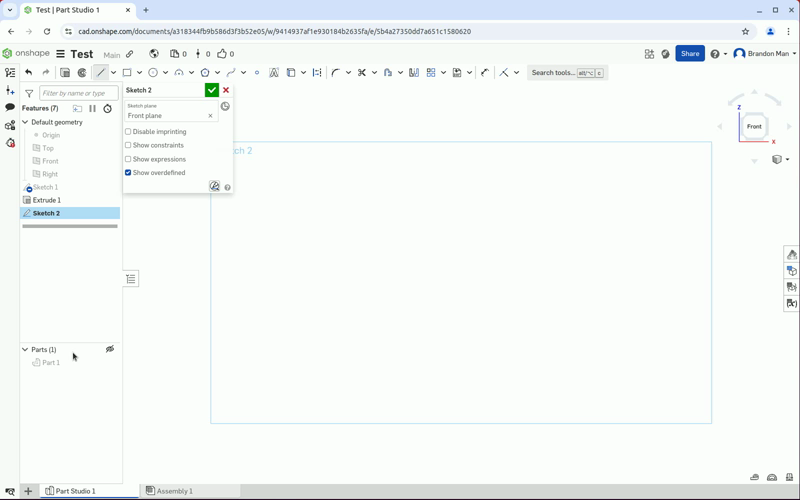
mouse_move(364, 363)
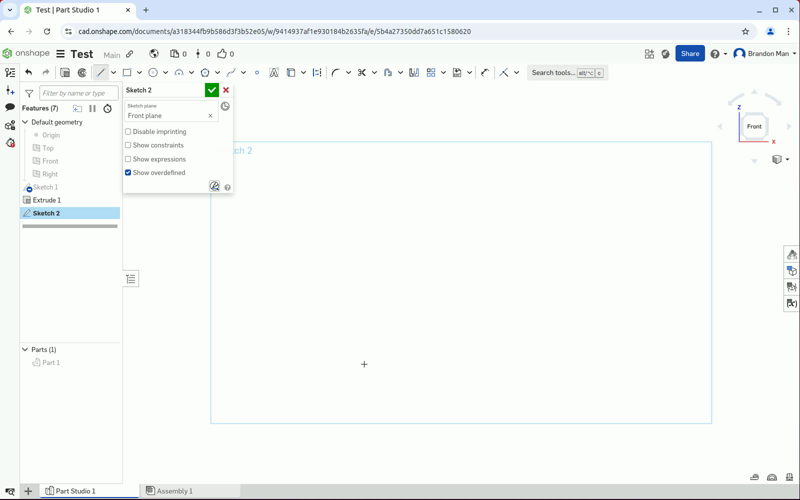
click(364, 363)
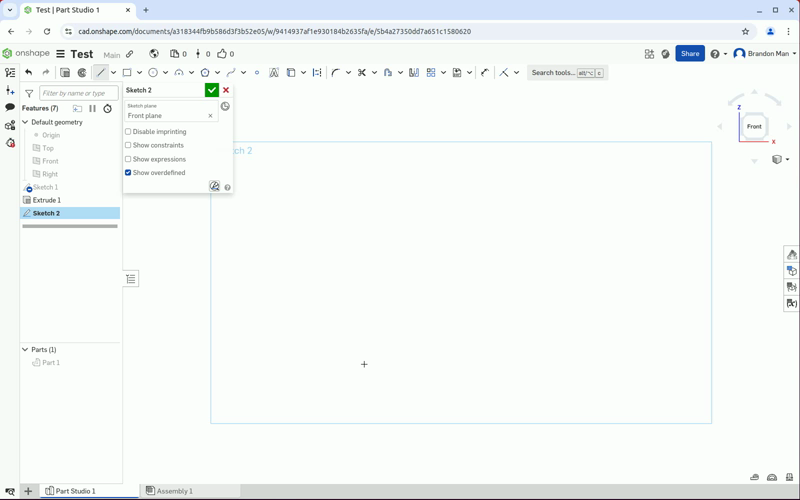
key_up(shift)
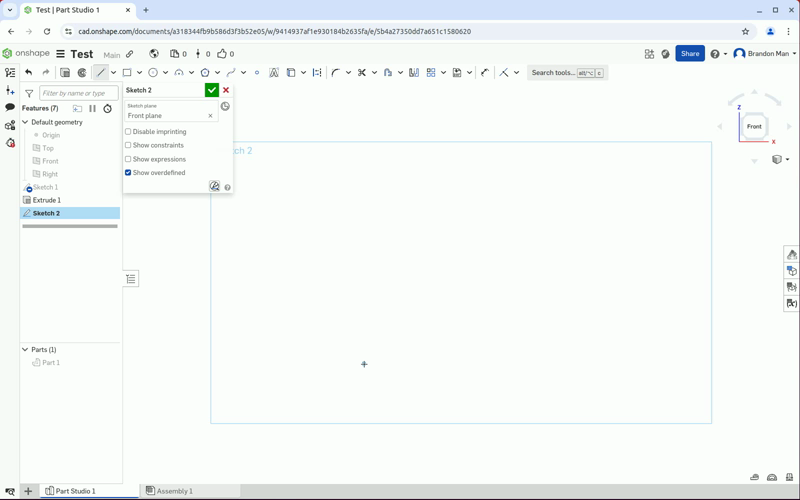
key_down(shift)
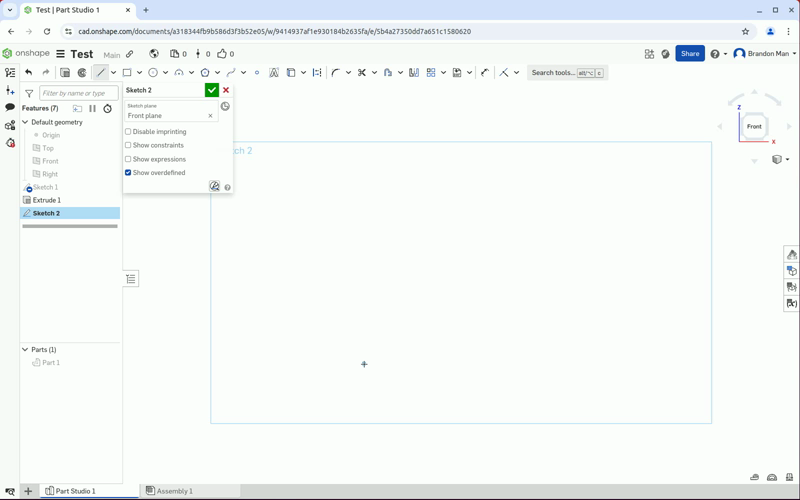
mouse_move(394, 363)
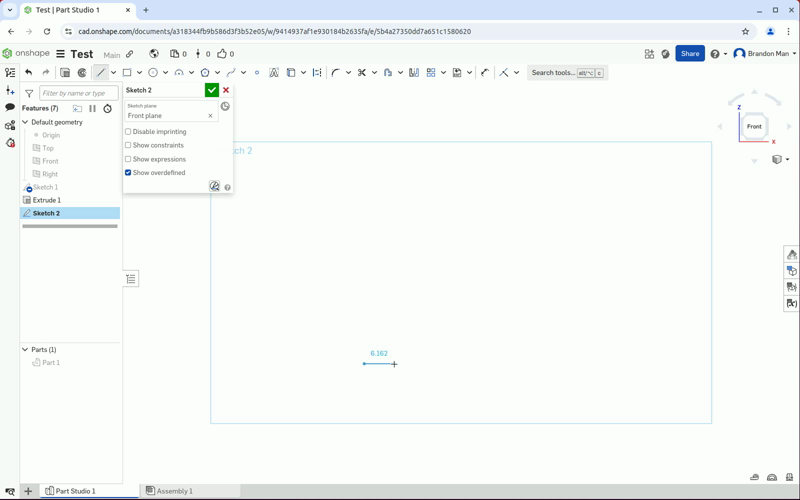
mouse_move(373, 363)
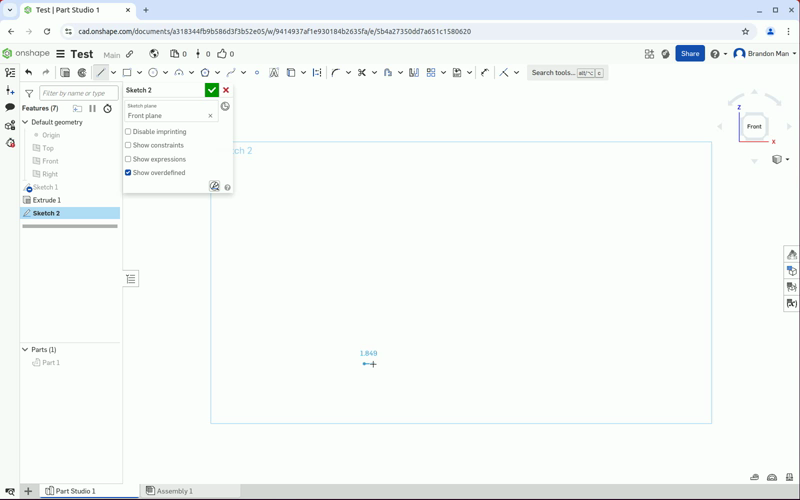
click(373, 363)
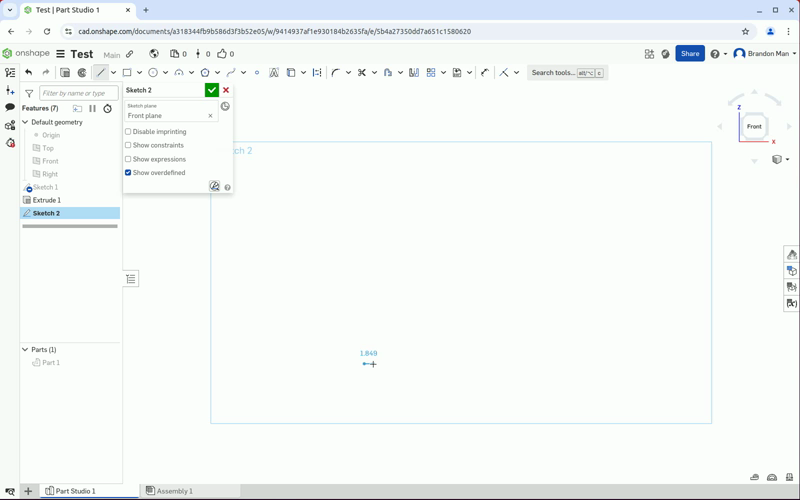
key_up(shift)
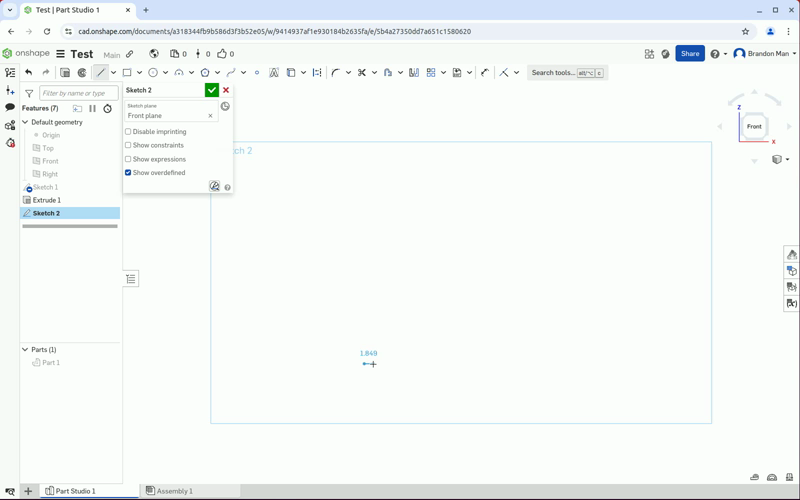
key_down(shift)
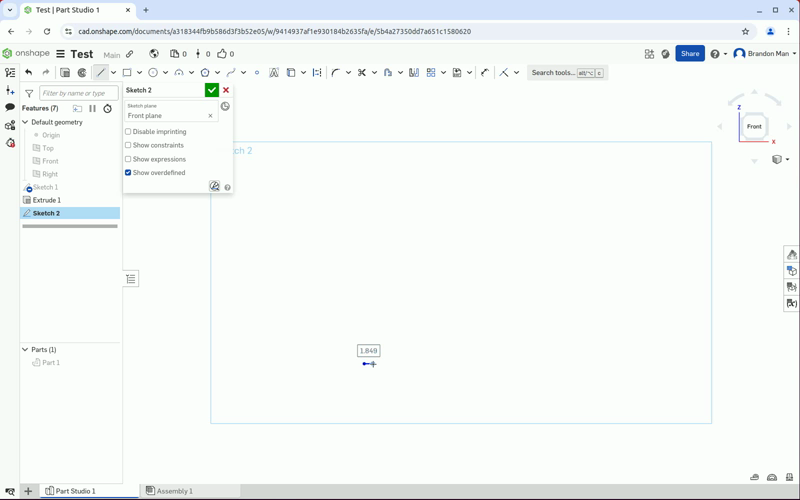
mouse_move(373, 203)
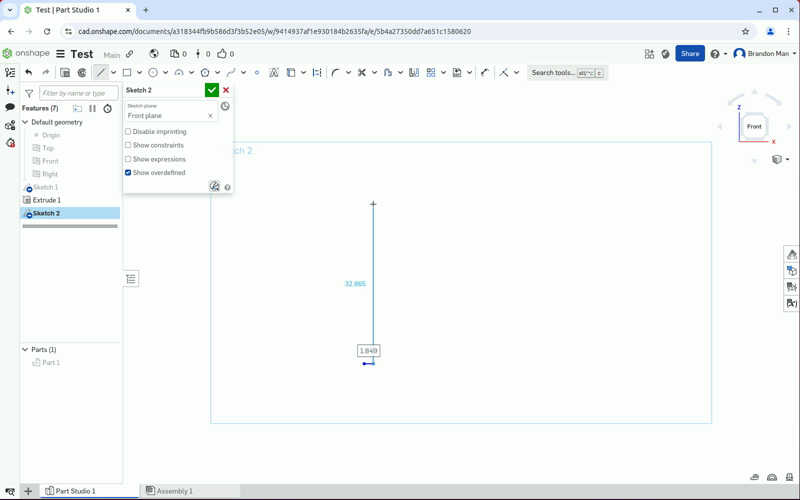
click(373, 203)
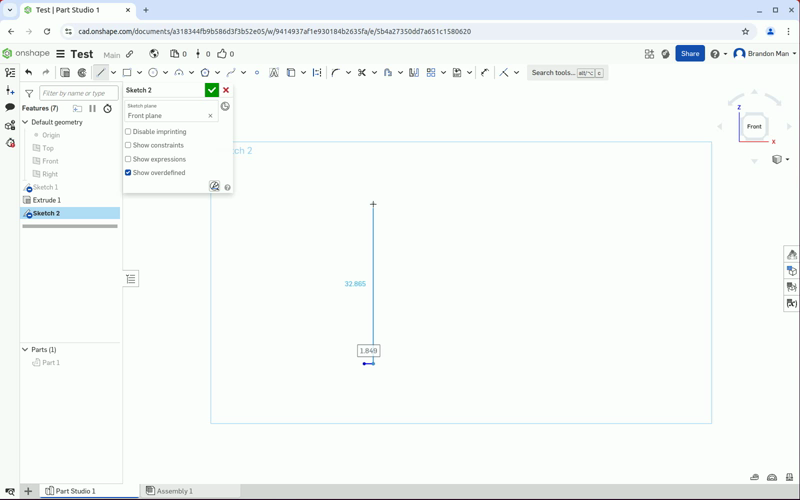
key_up(shift)
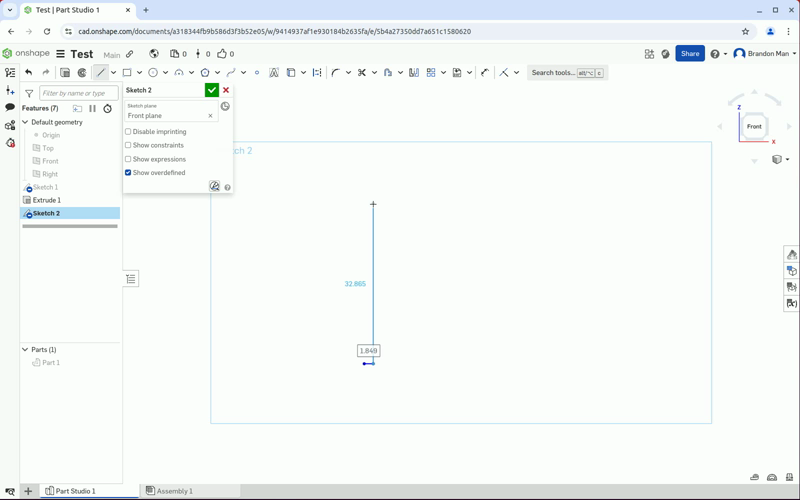
key_down(shift)
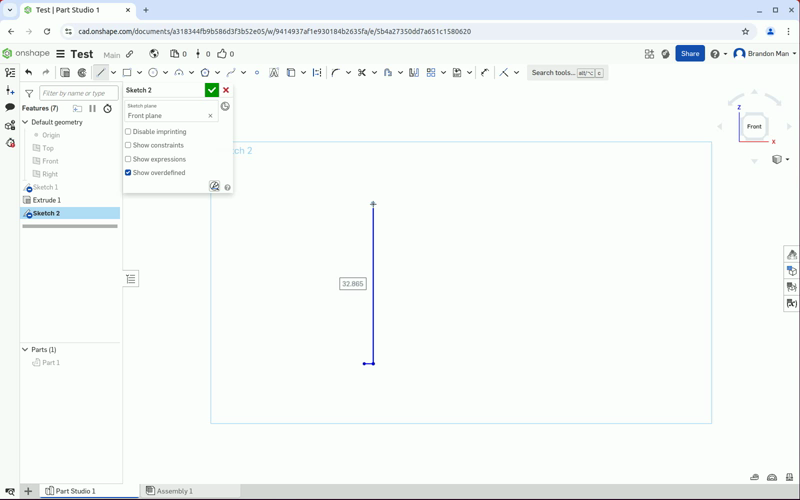
mouse_move(403, 203)
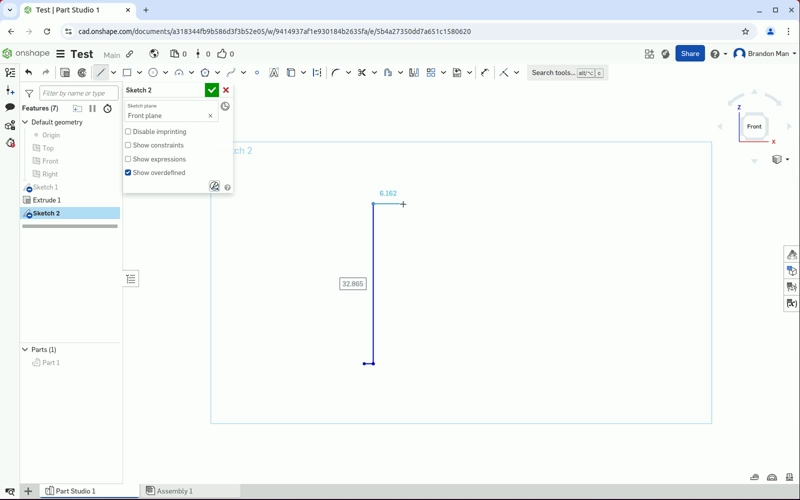
mouse_move(364, 203)
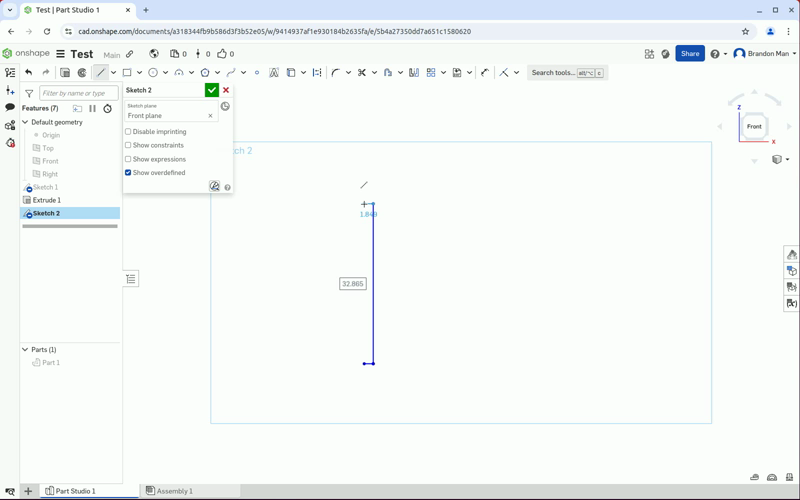
click(364, 203)
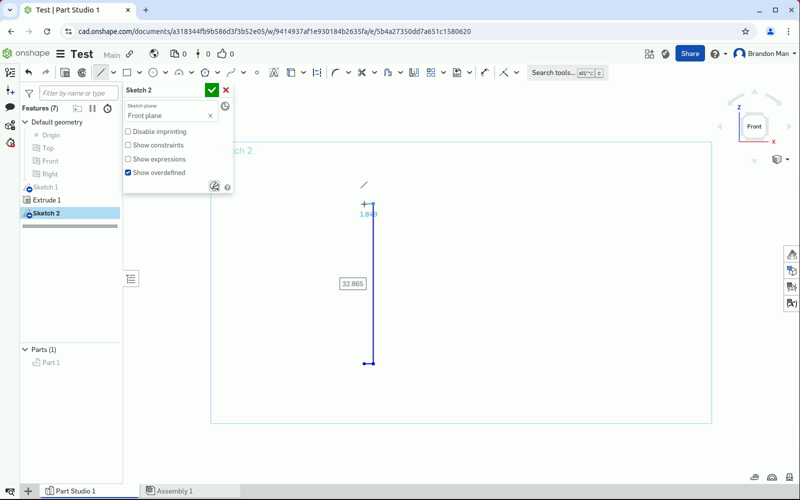
key_up(shift)
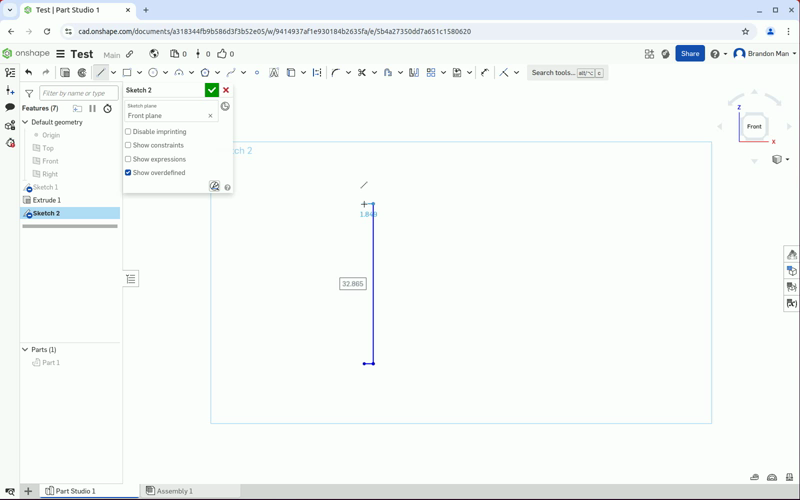
key_down(shift)
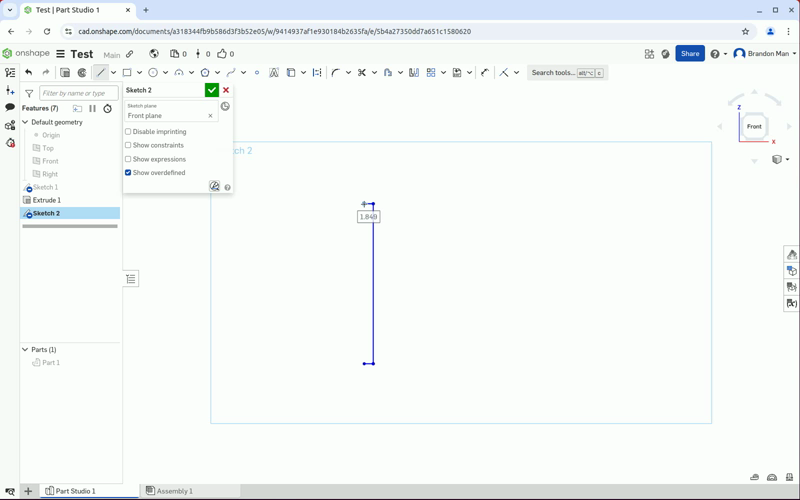
mouse_move(364, 363)
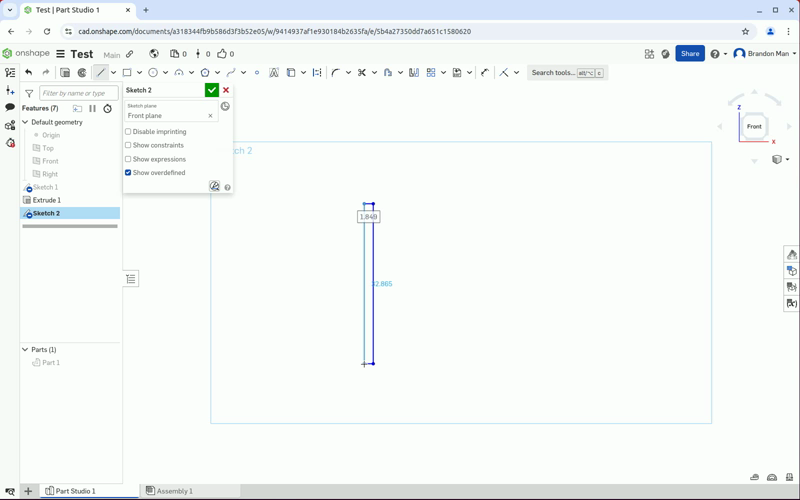
key_up(shift)
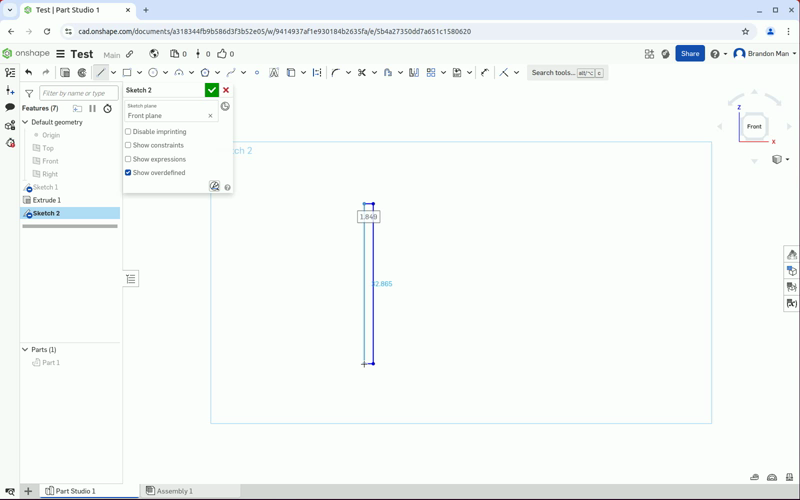
click(364, 363)
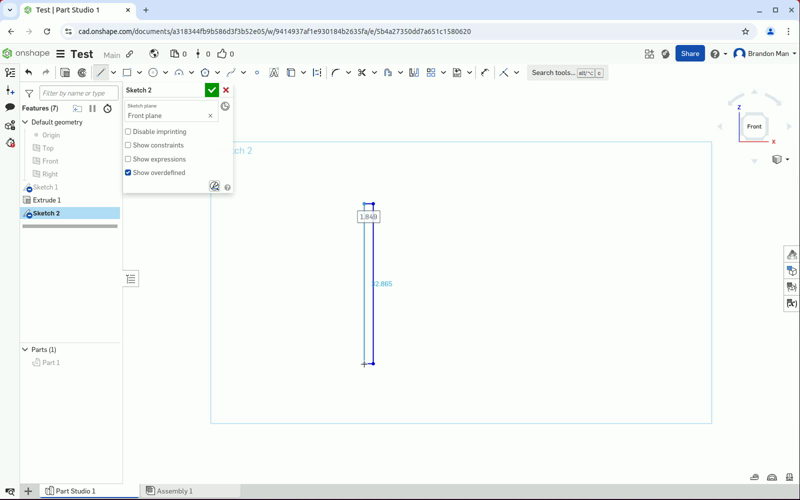
key(esc)
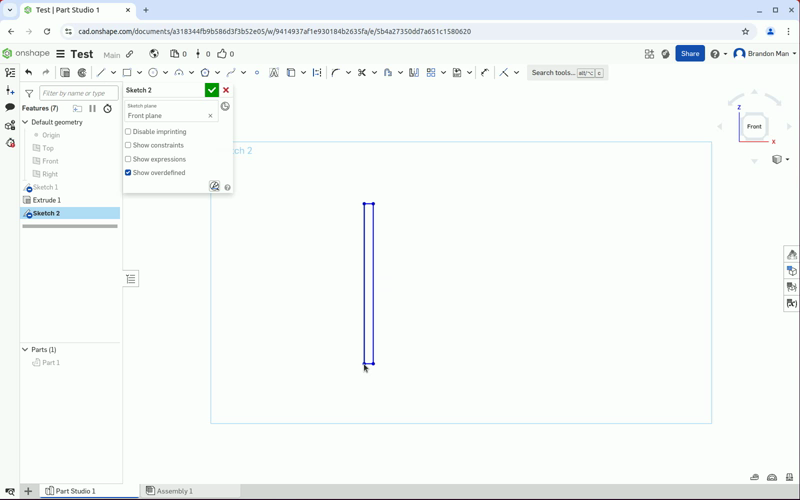
mouse_move(365, 208)
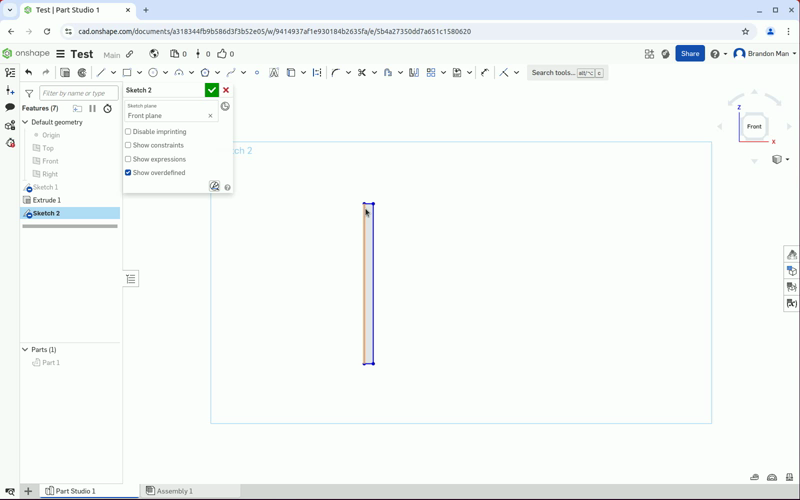
scroll(6)
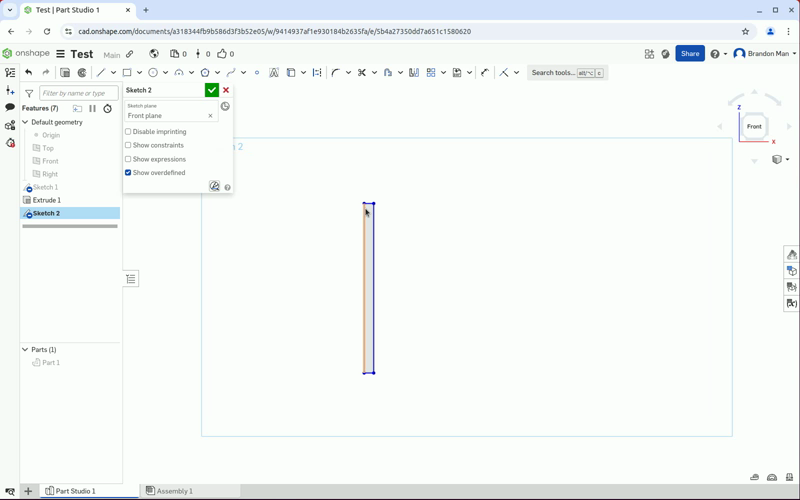
scroll(6)
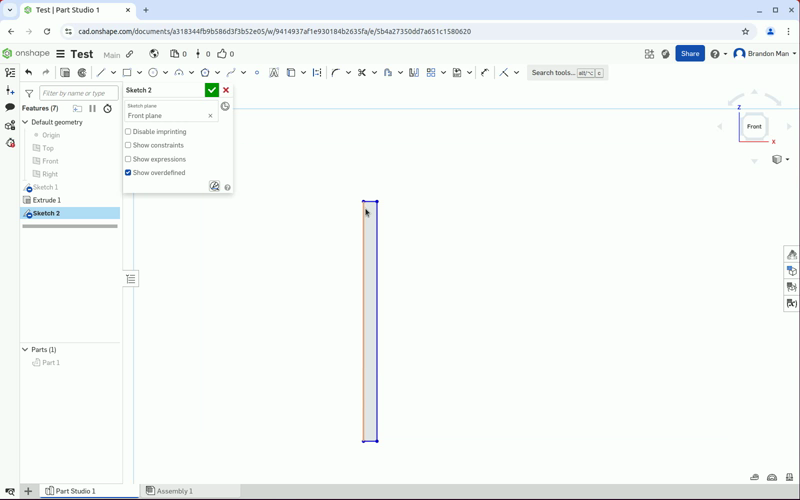
scroll(6)
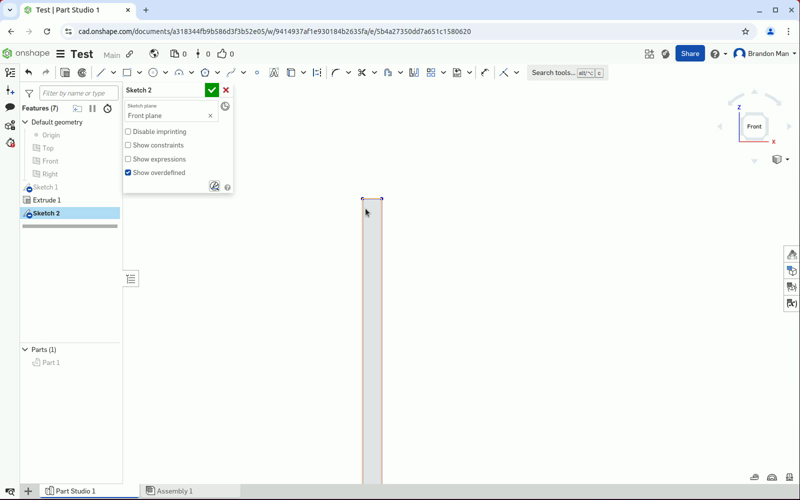
scroll(6)
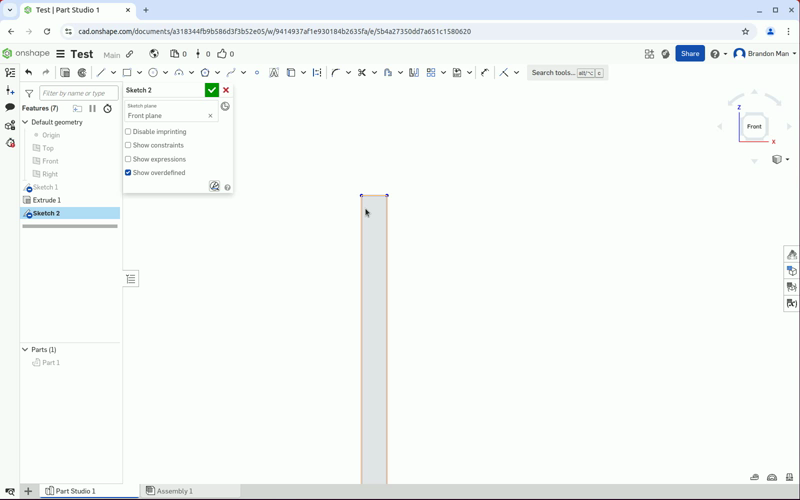
scroll(6)
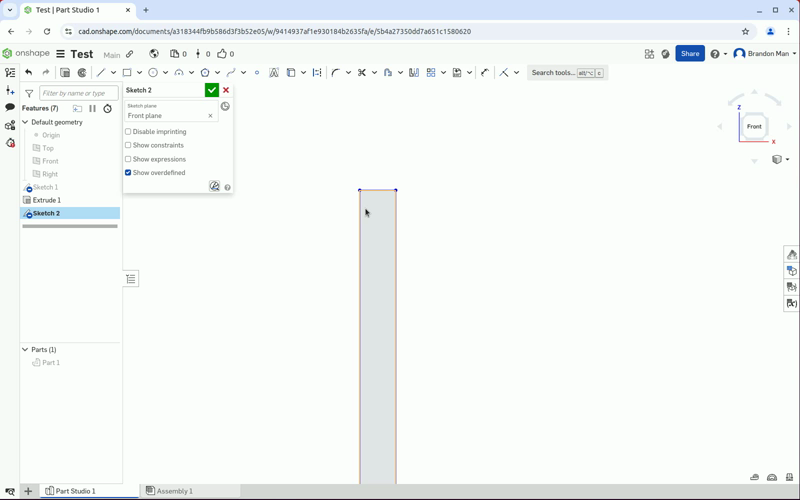
scroll(6)
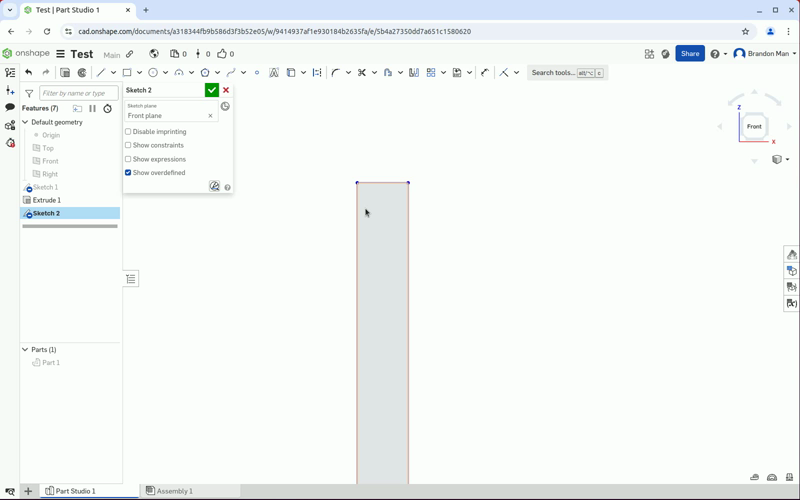
scroll(6)
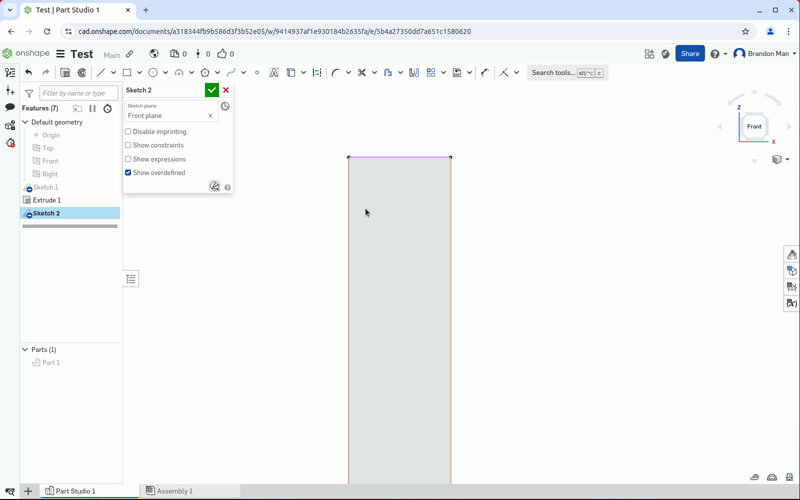
click(365, 208)
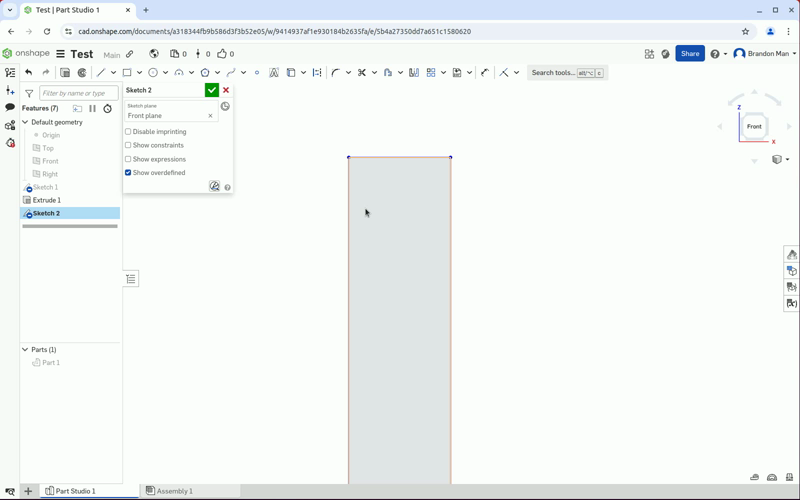
scroll(-6)
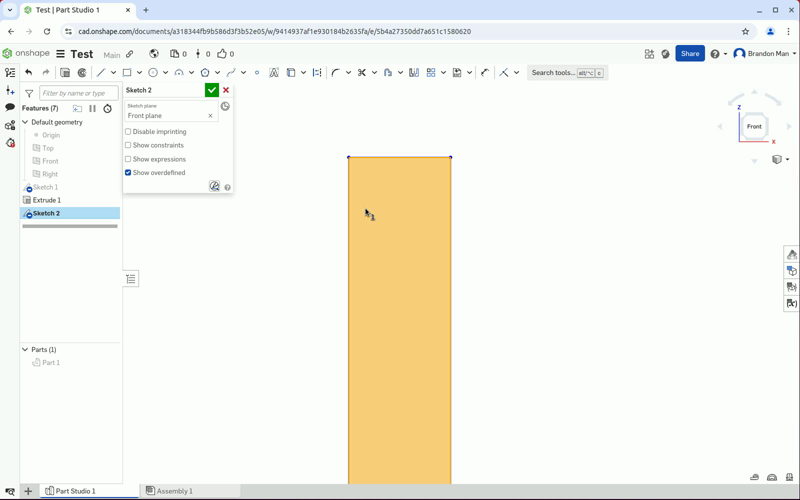
scroll(-6)
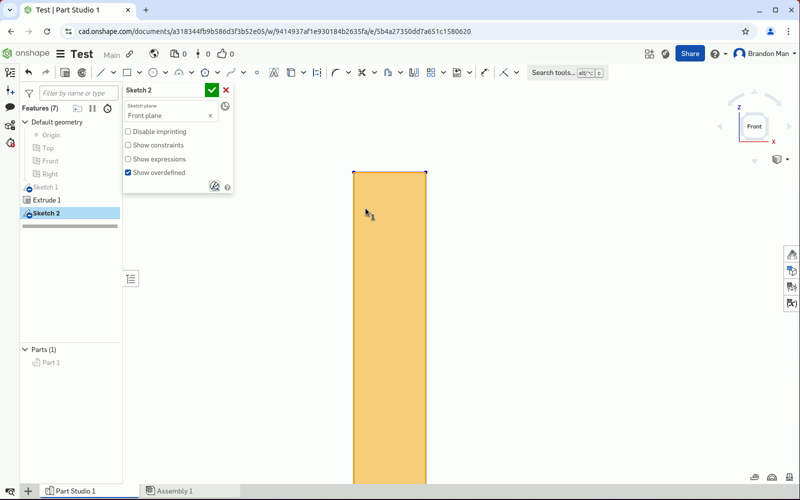
scroll(-6)
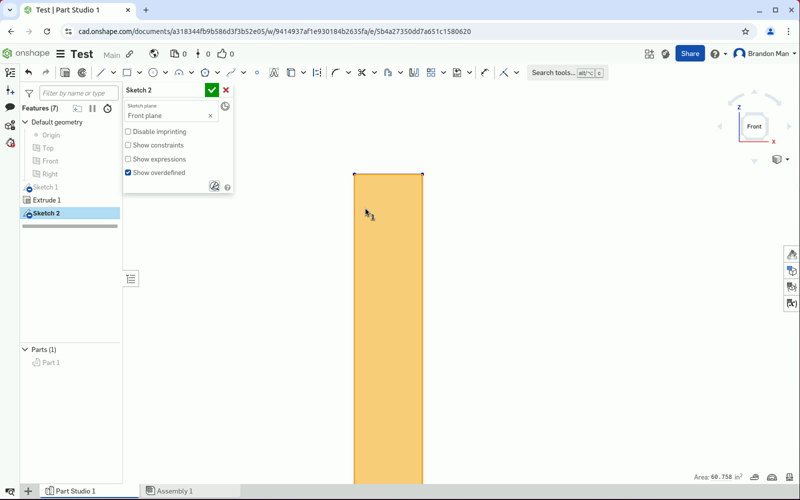
scroll(-6)
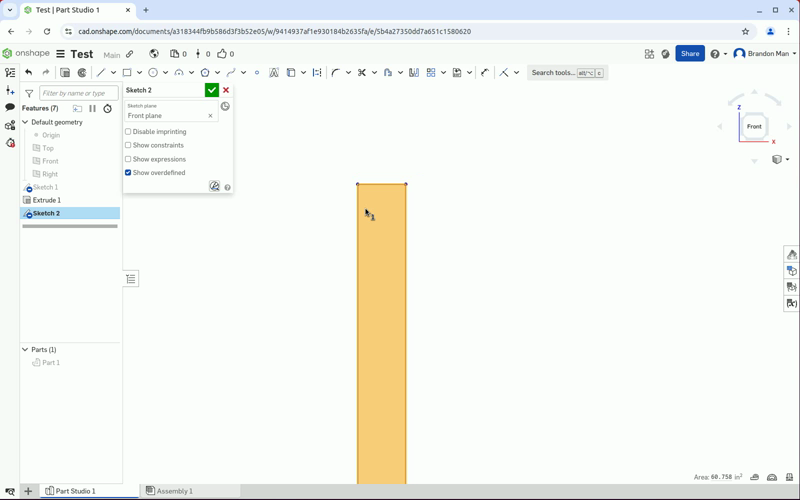
scroll(-6)
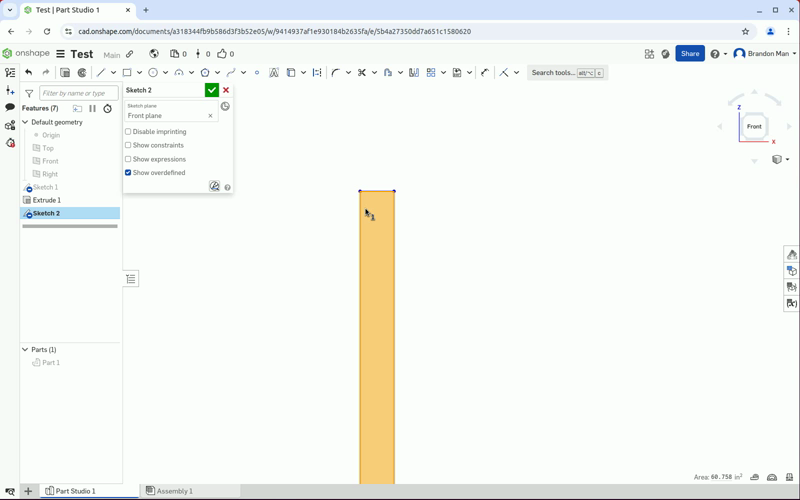
scroll(-6)
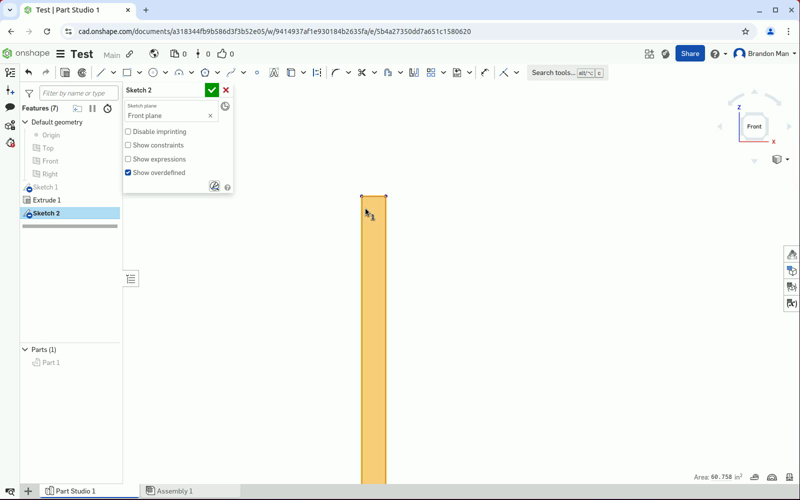
scroll(-6)
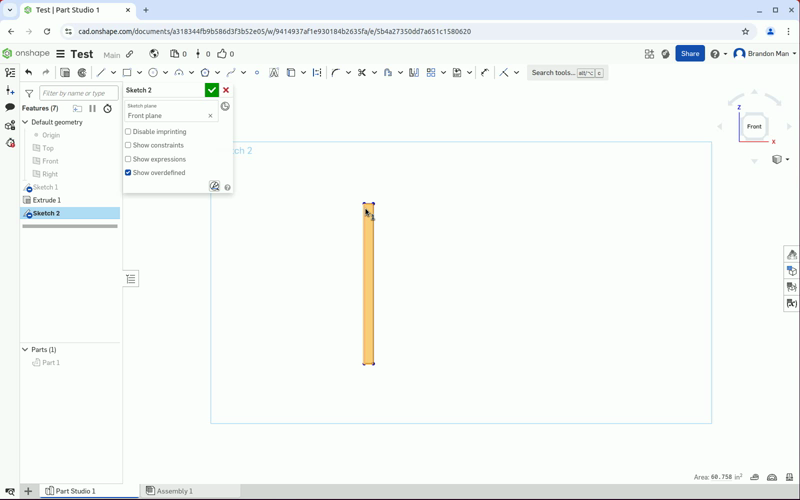
mouse_move(73, 352)
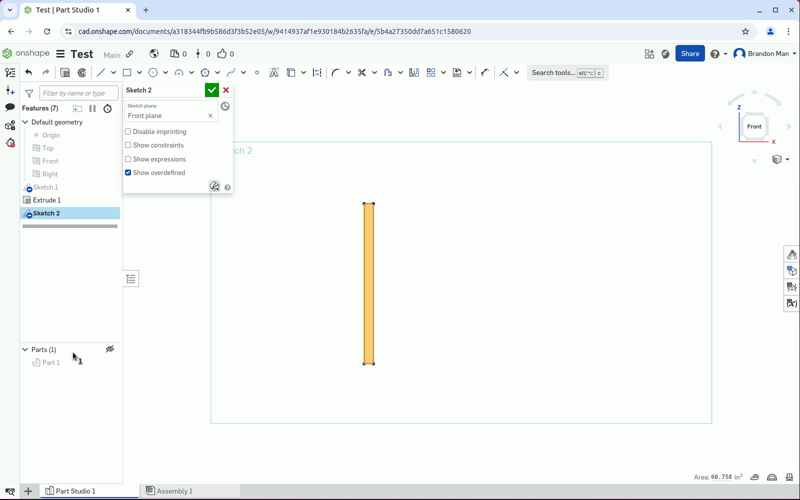
key(shift+y)
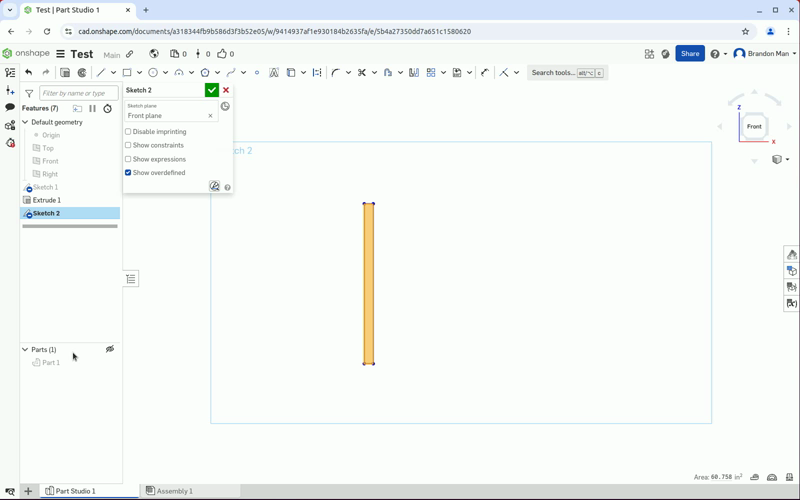
key(shift+e)
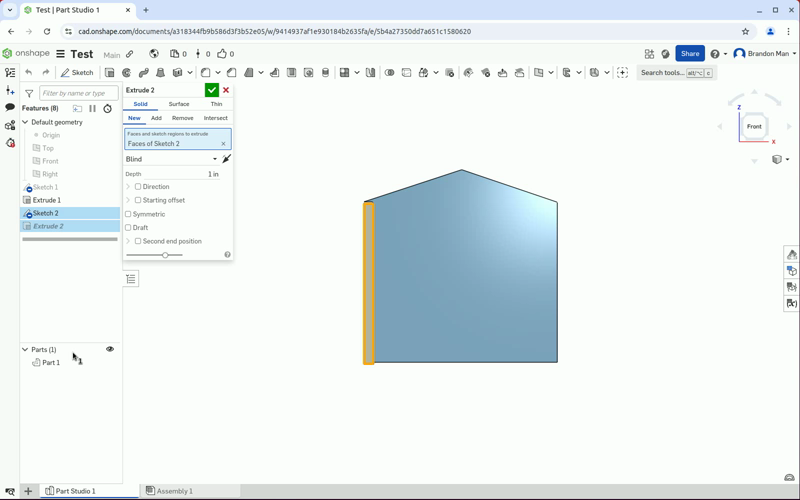
mouse_move(143, 106)
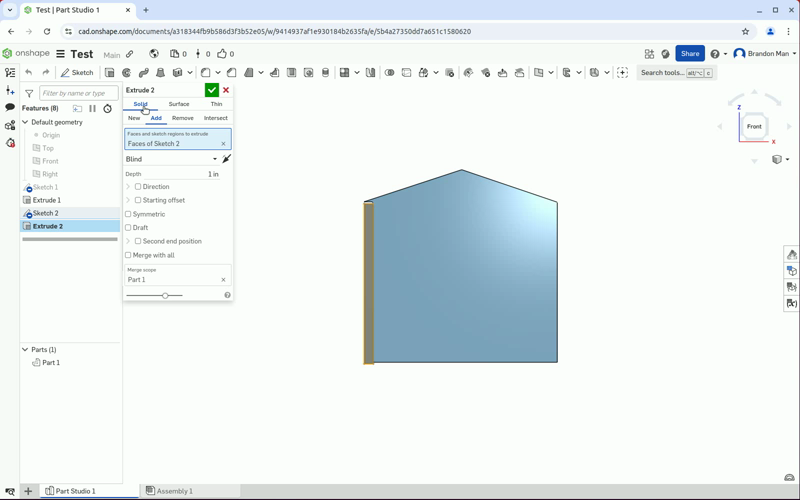
click(143, 106)
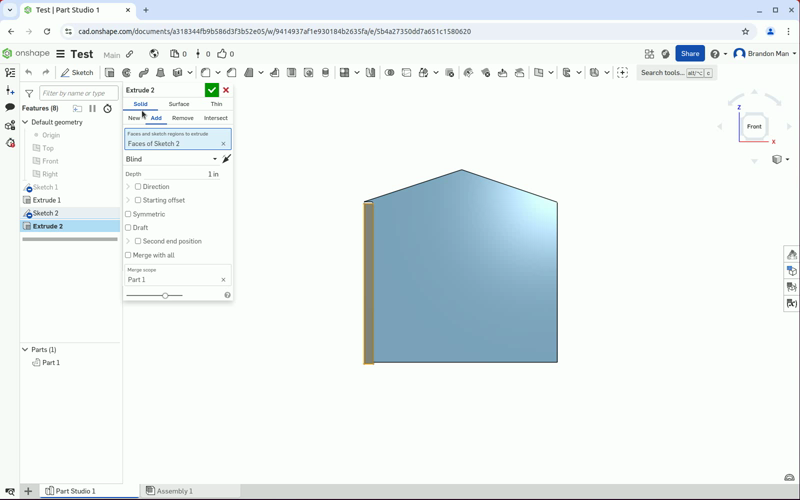
mouse_move(137, 120)
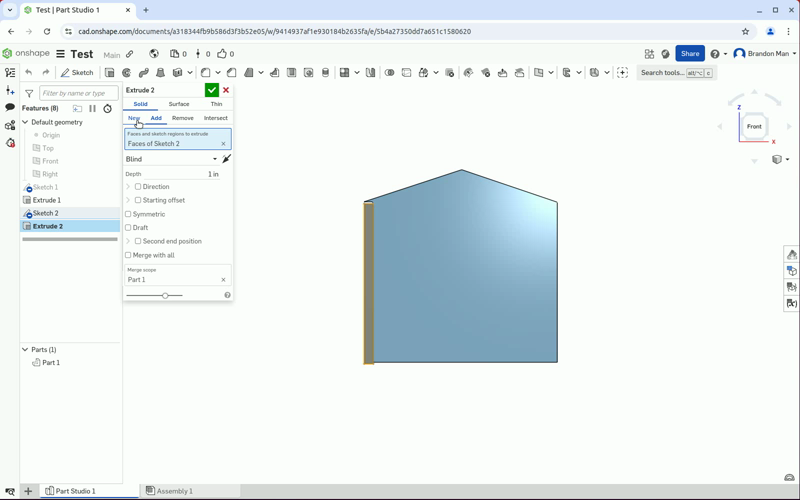
click(137, 120)
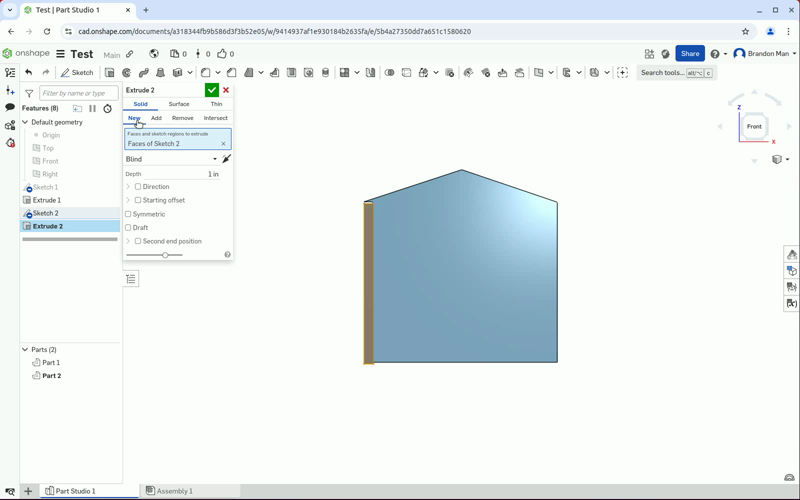
key(tab, 4)
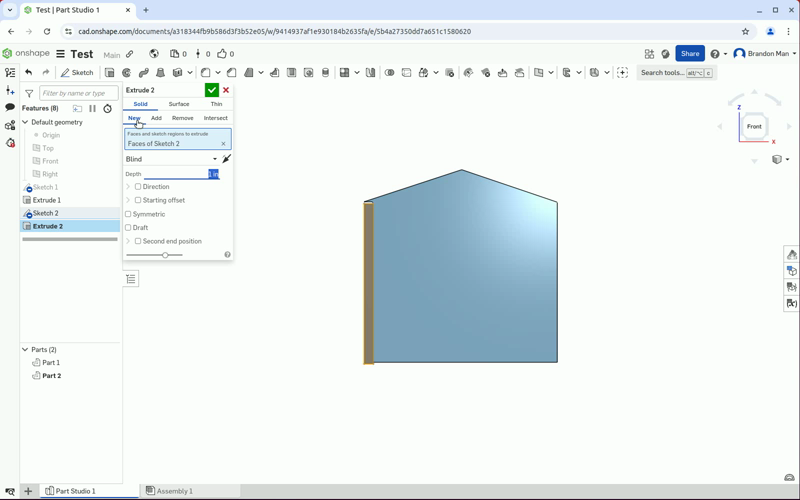
text(0.241)
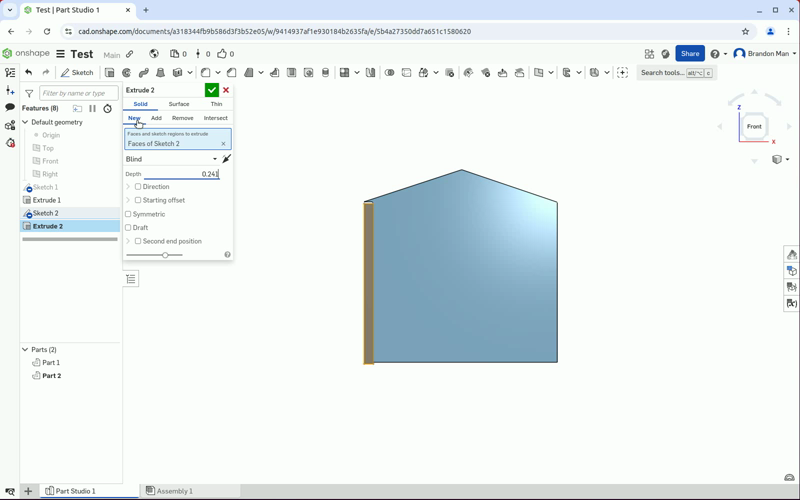
key(enter)
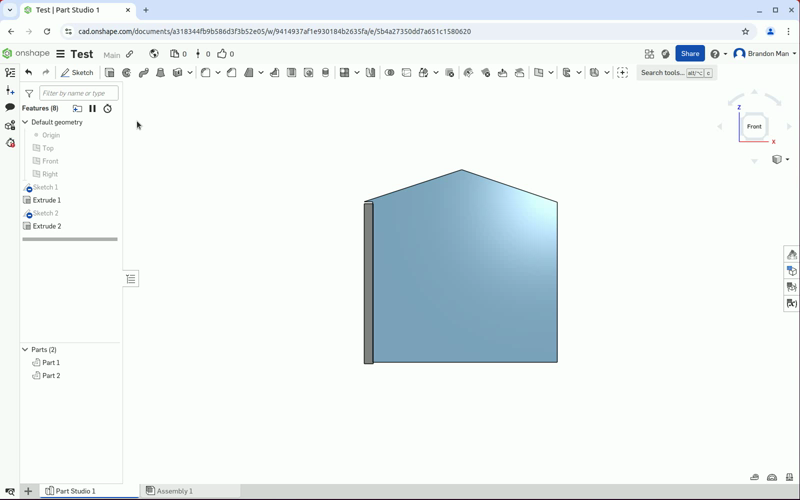
key(shift+h)
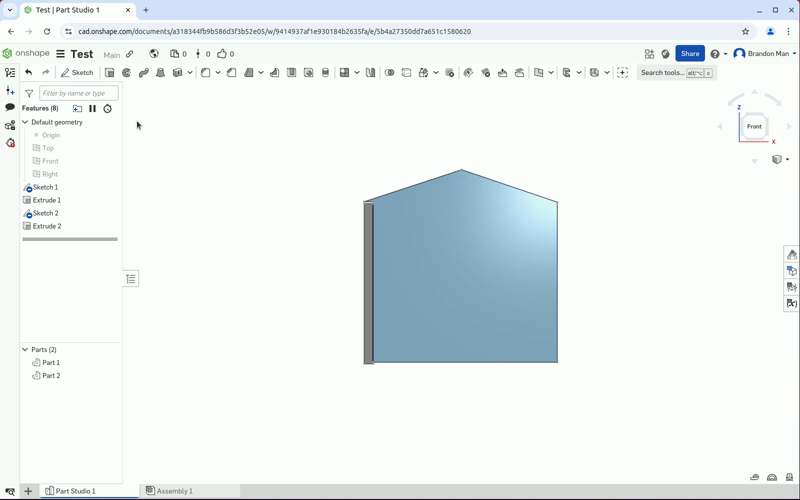
key(shift+h)
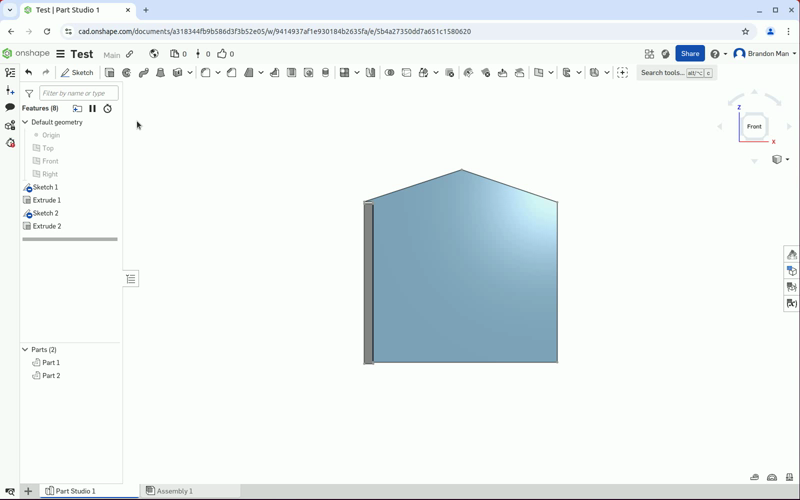
key(shift+7)
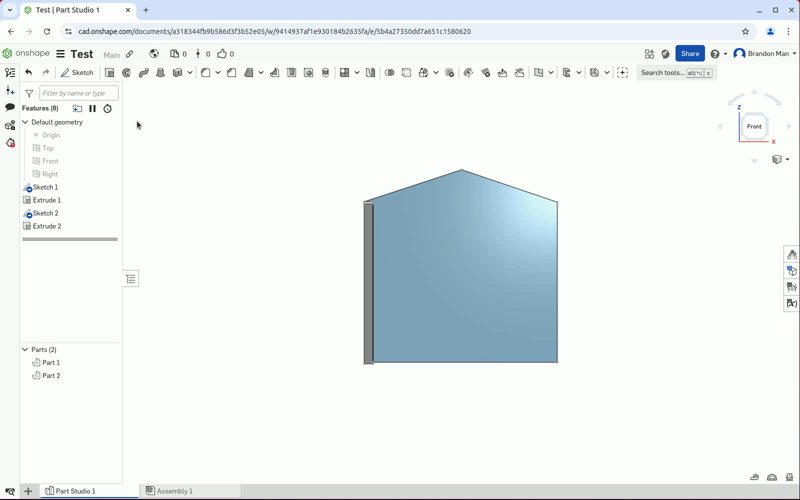
key(left, 2)
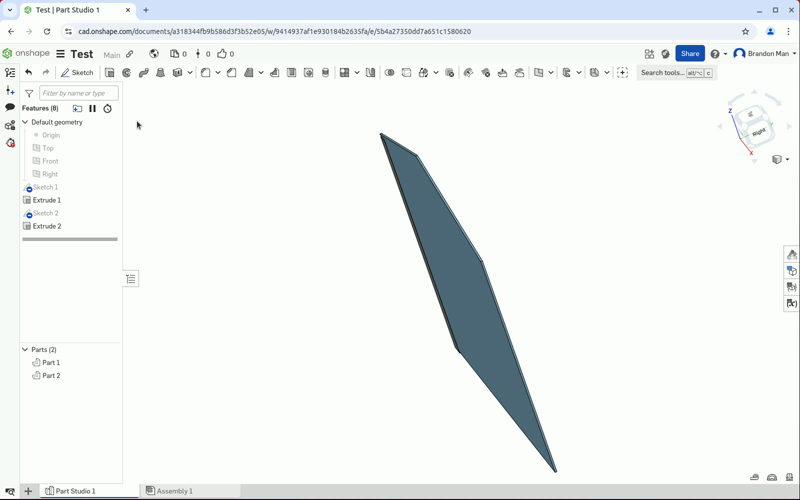
key(down, 2)
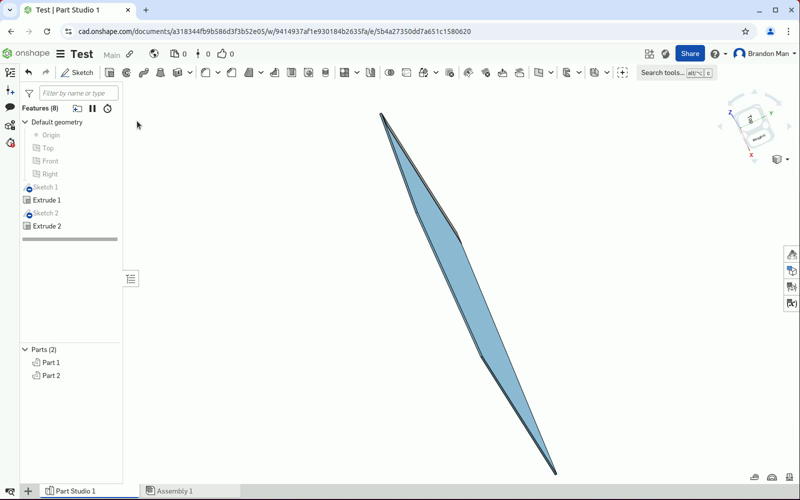
key(up, 2)
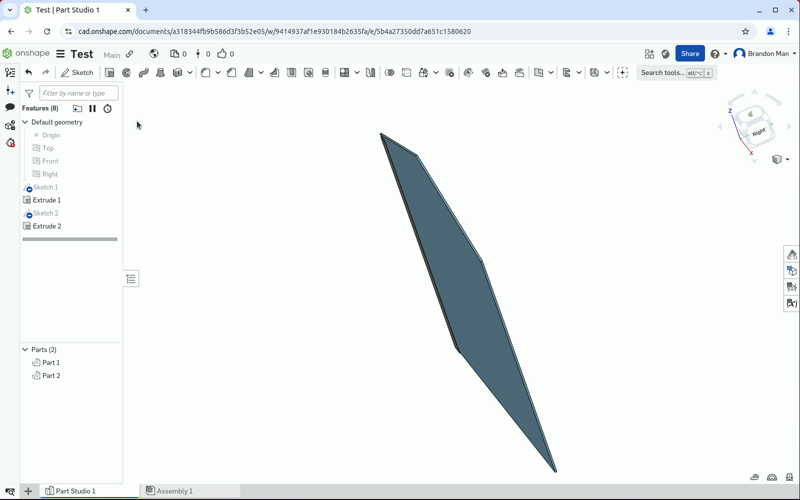
key(right, 2)
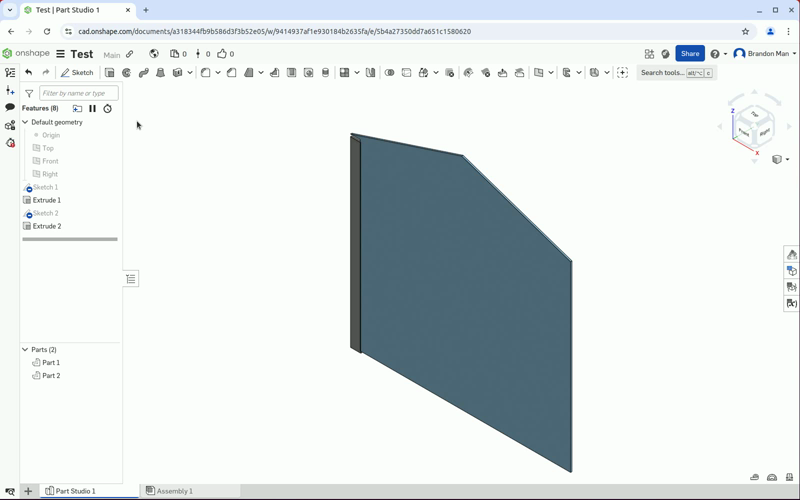
mouse_move(73, 189)
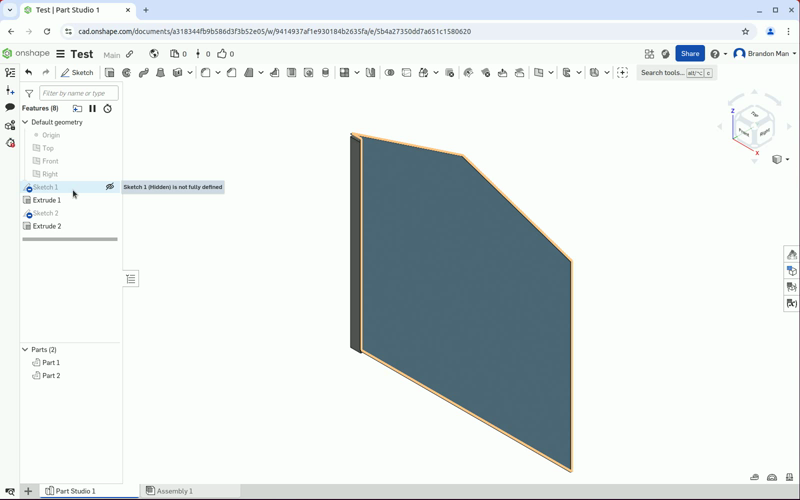
click(73, 189)